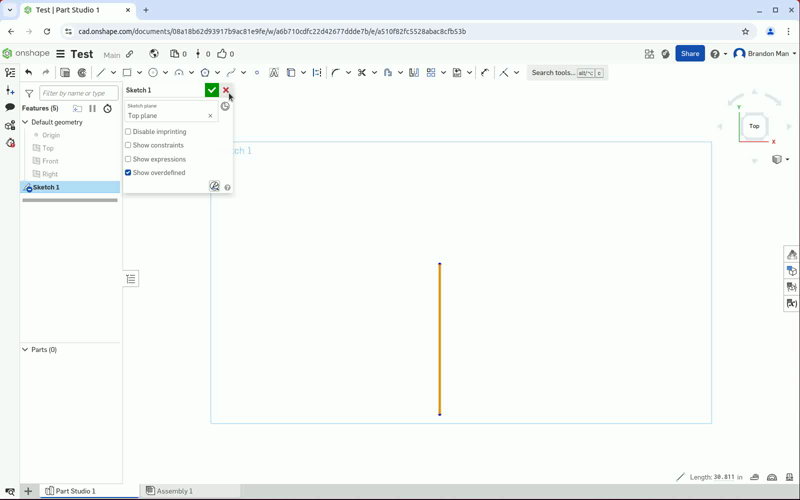
key(shift+h)
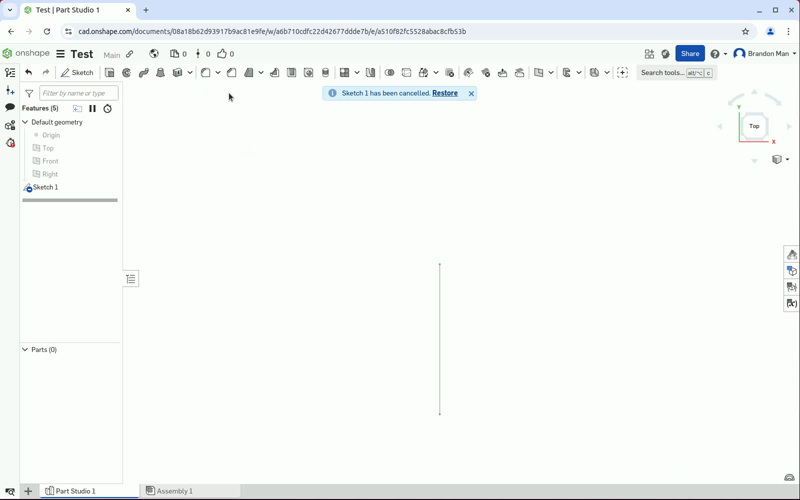
key(shift+s)
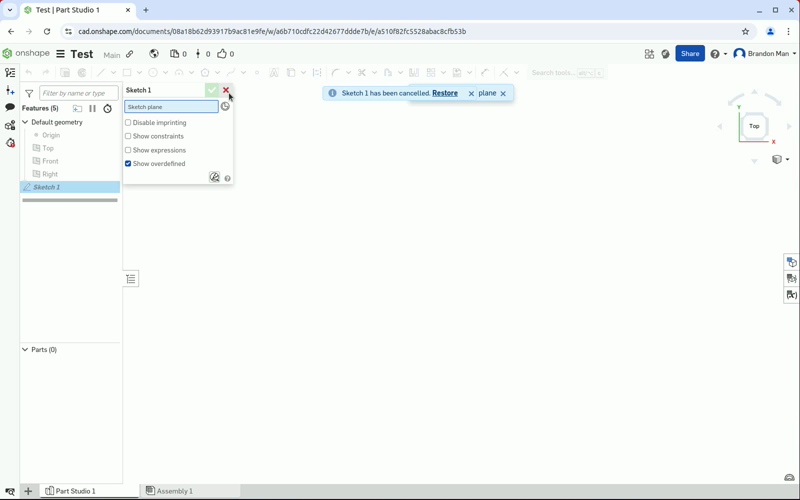
mouse_move(73, 150)
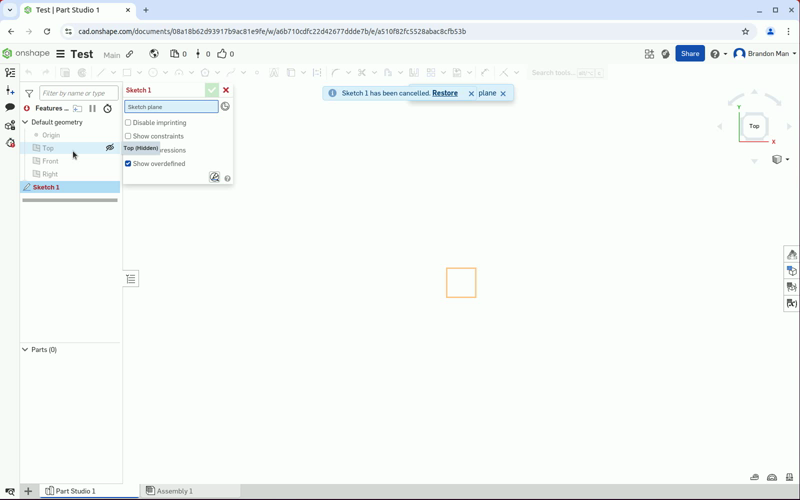
click(73, 150)
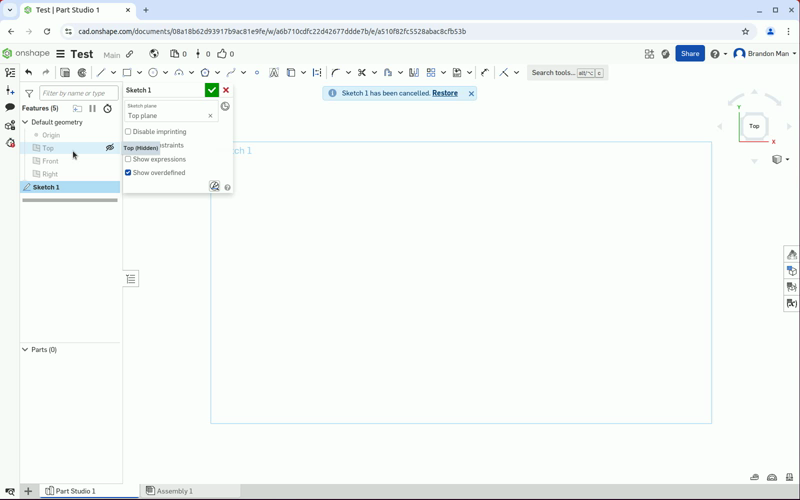
mouse_move(73, 352)
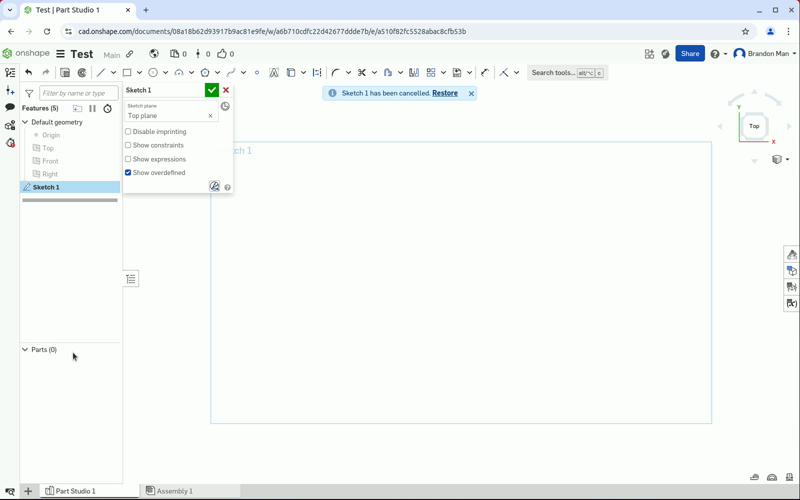
key(y)
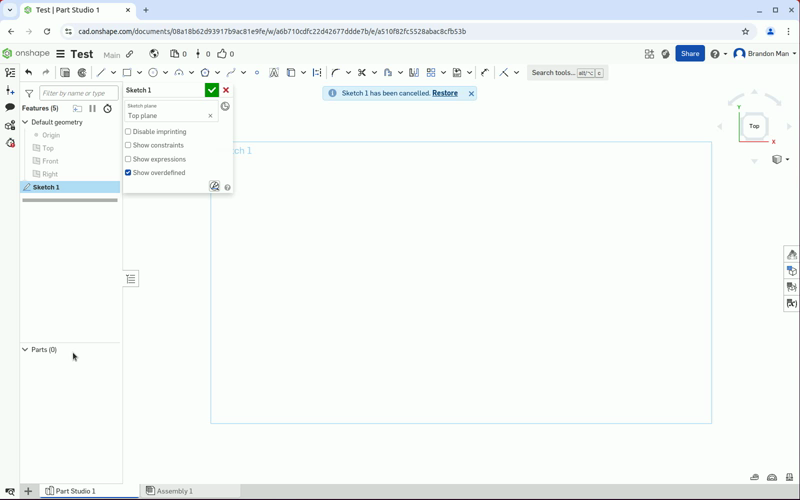
key(l)
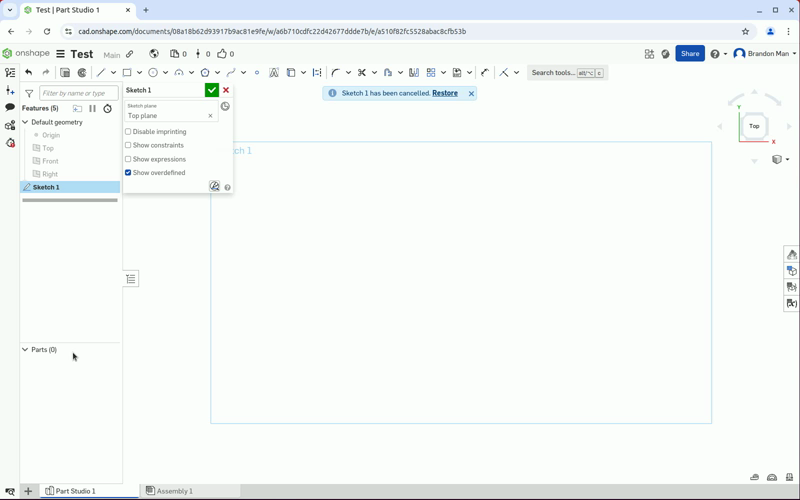
key_down(shift)
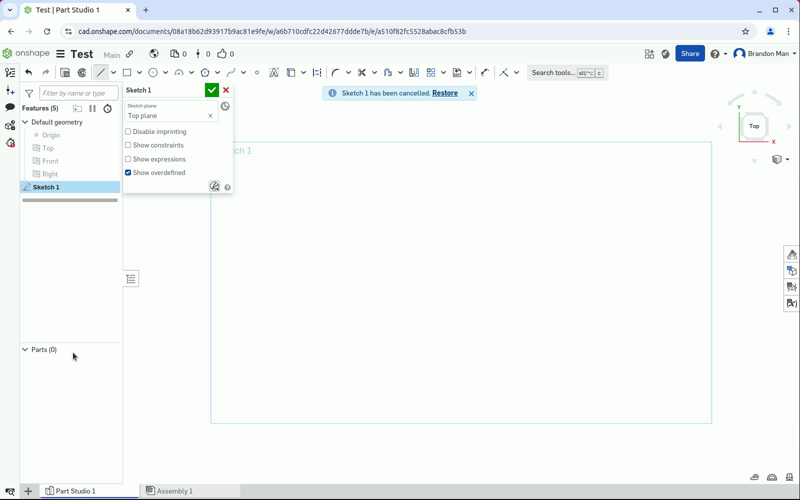
mouse_move(460, 395)
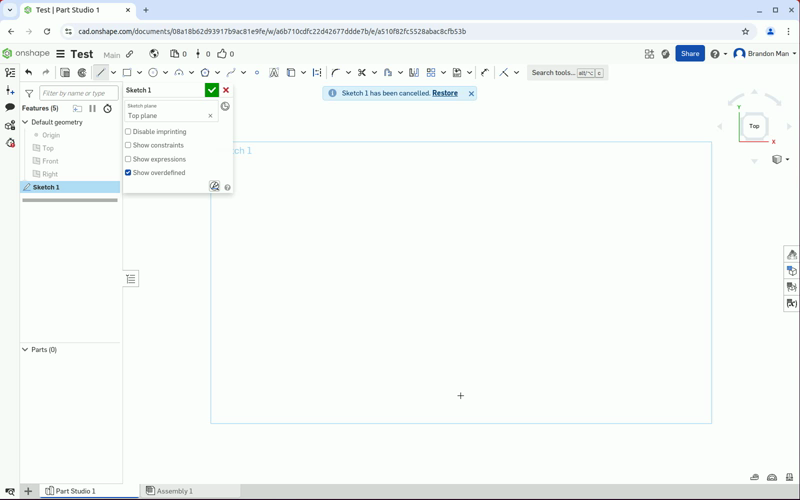
click(460, 395)
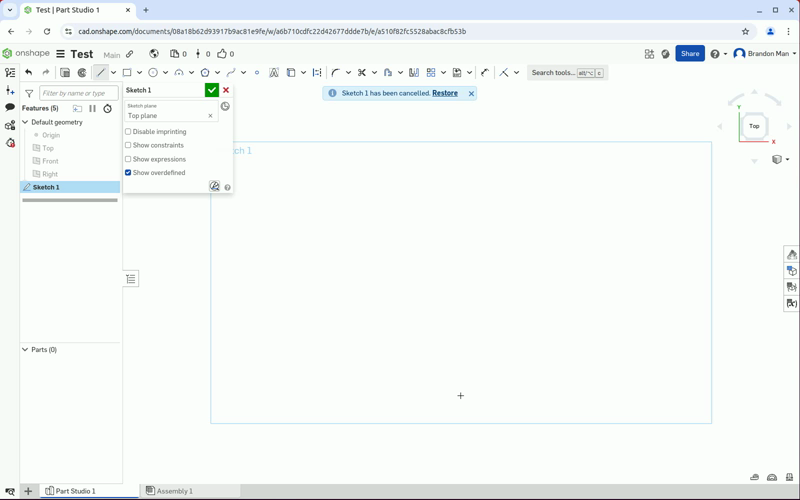
key_up(shift)
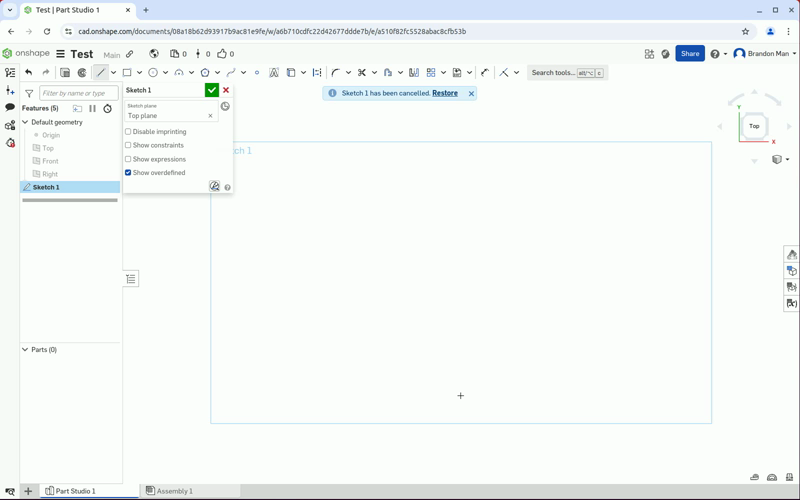
key_down(shift)
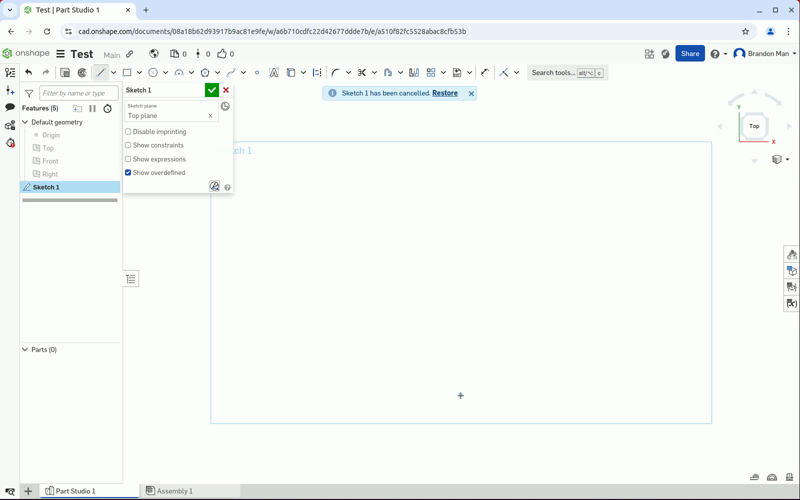
mouse_move(573, 395)
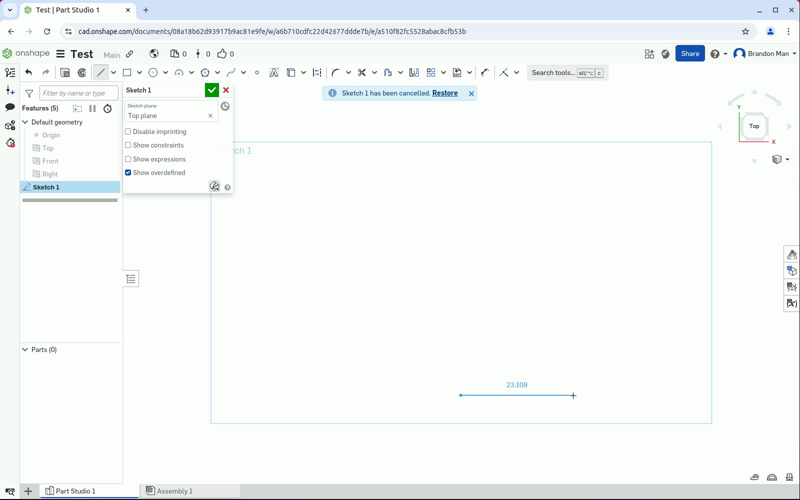
click(573, 395)
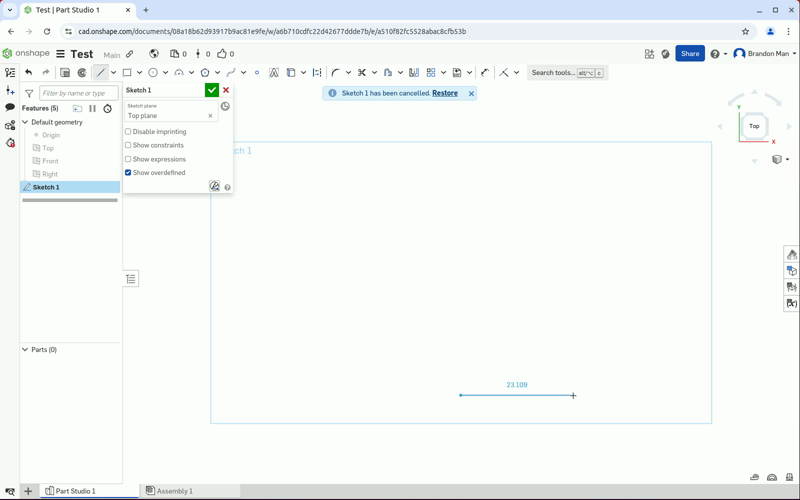
key_up(shift)
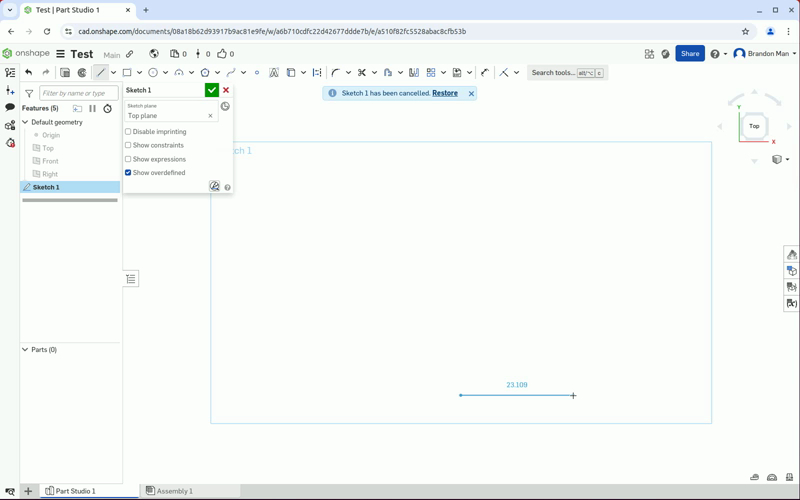
key_down(shift)
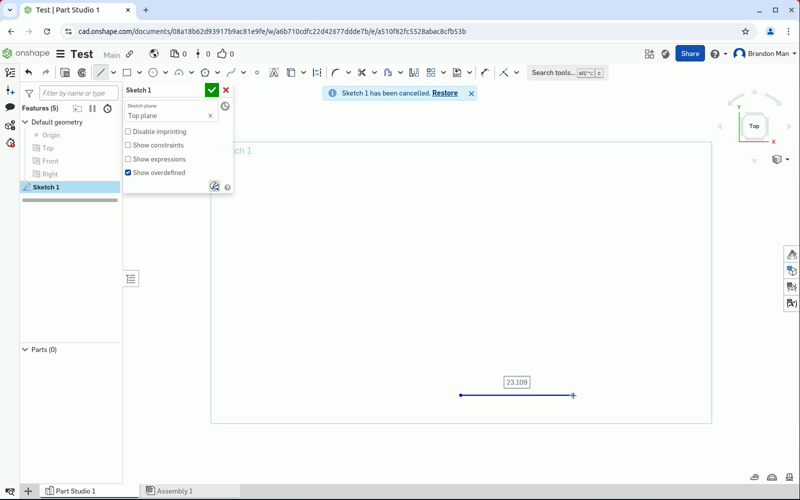
mouse_move(573, 282)
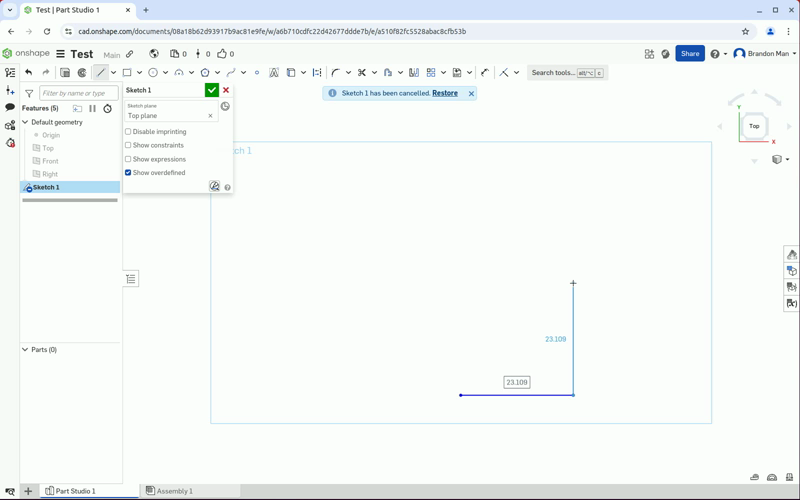
click(573, 282)
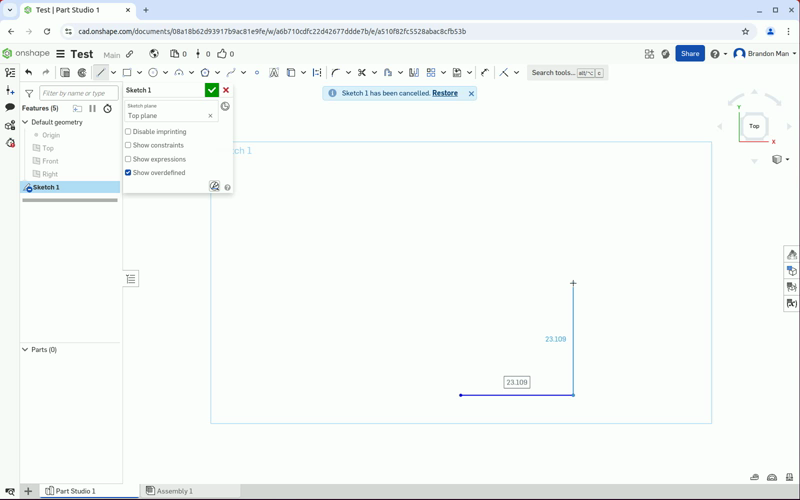
key_up(shift)
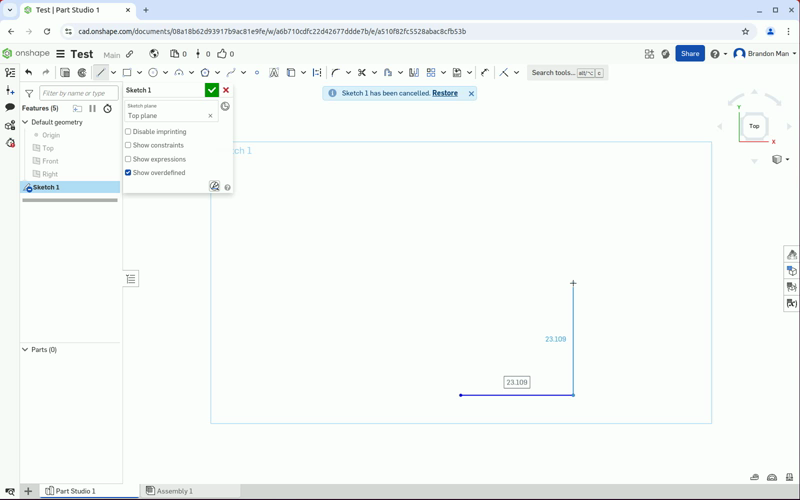
key_down(shift)
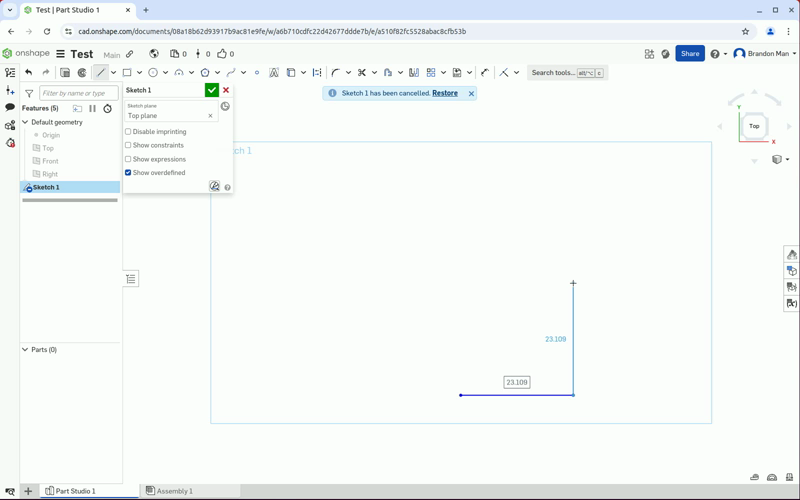
mouse_move(460, 282)
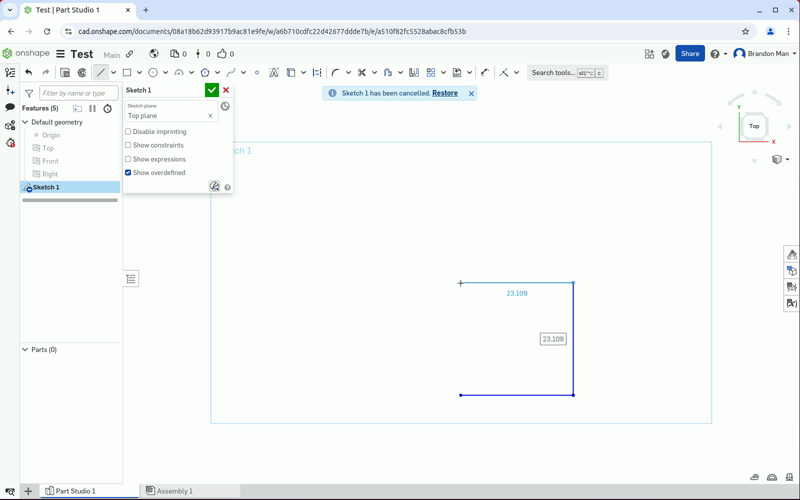
click(460, 282)
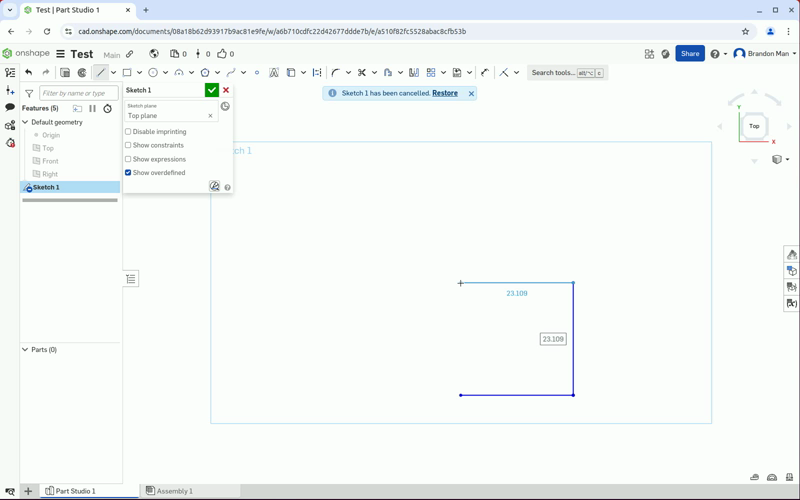
key_up(shift)
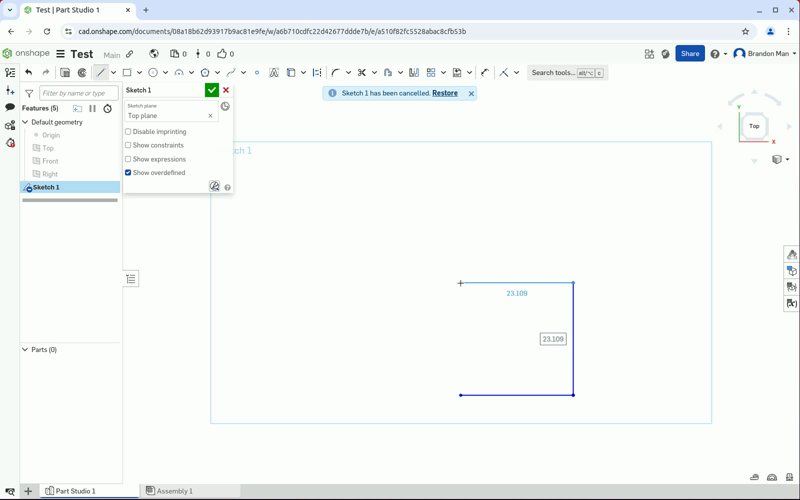
key_down(shift)
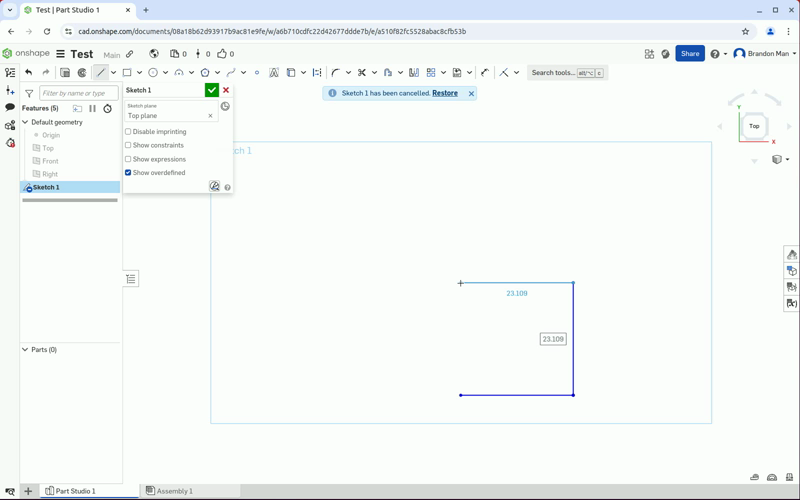
mouse_move(460, 395)
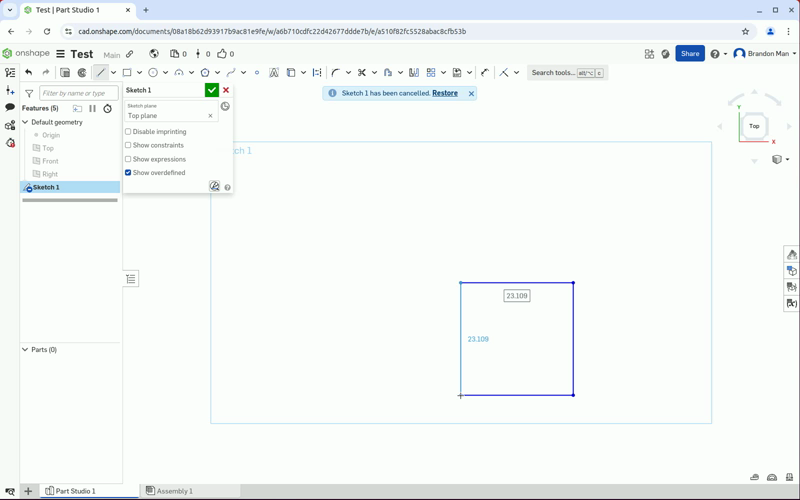
key_up(shift)
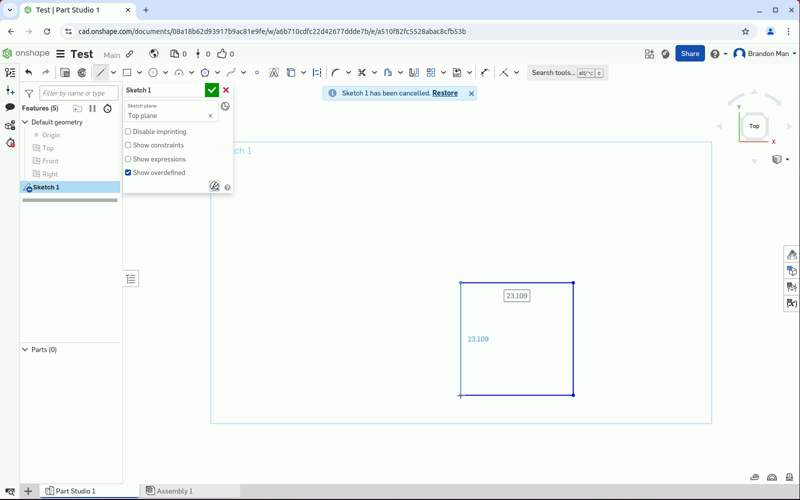
click(460, 395)
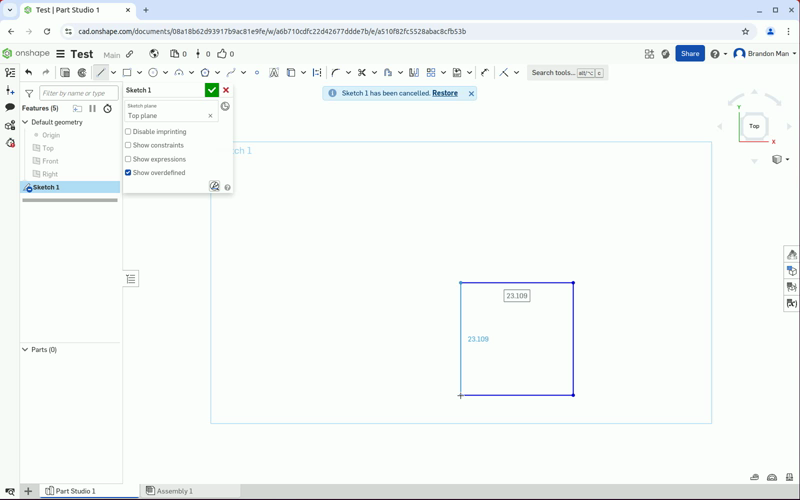
key(esc)
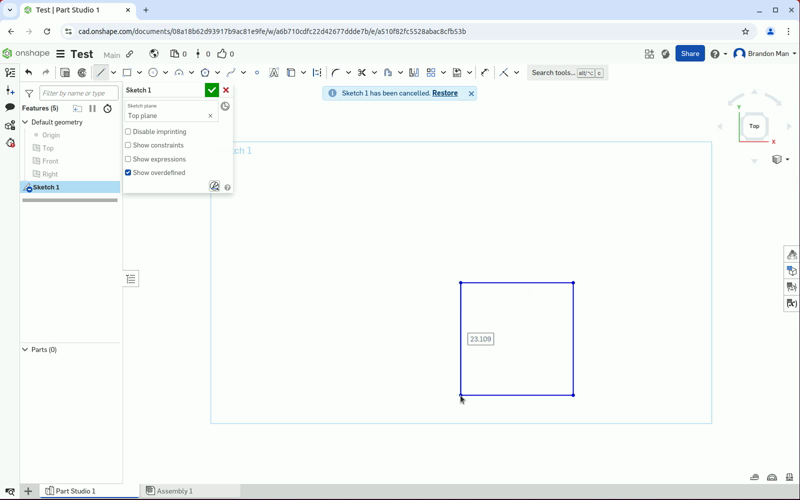
mouse_move(480, 364)
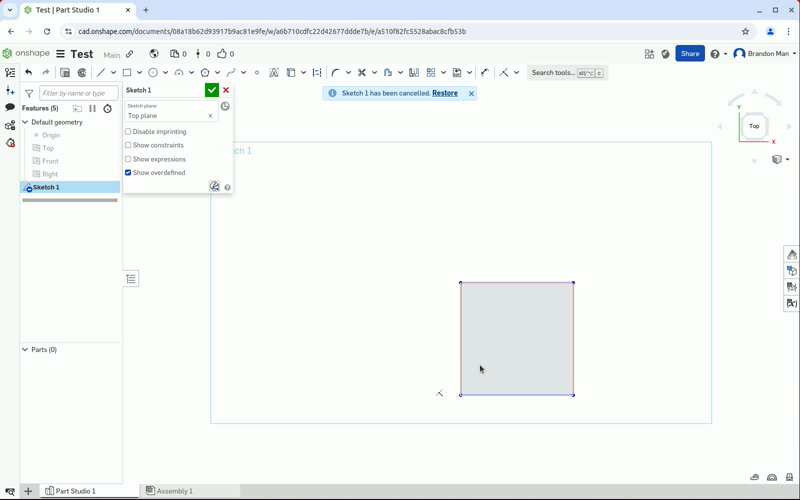
click(480, 364)
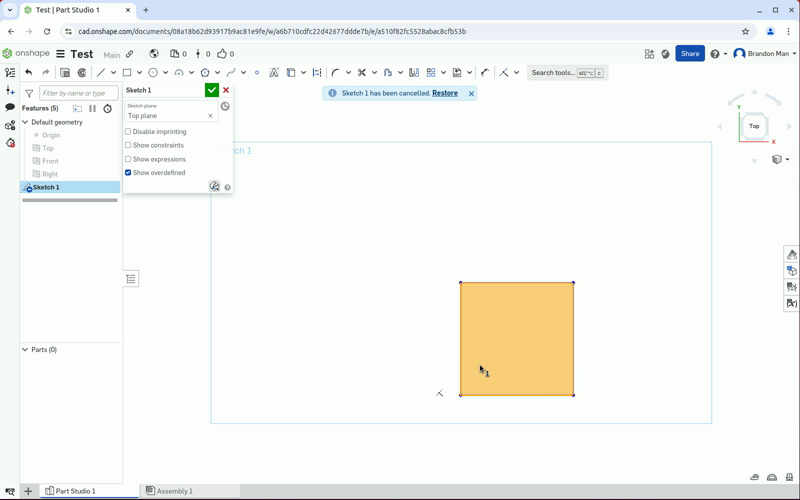
mouse_move(73, 352)
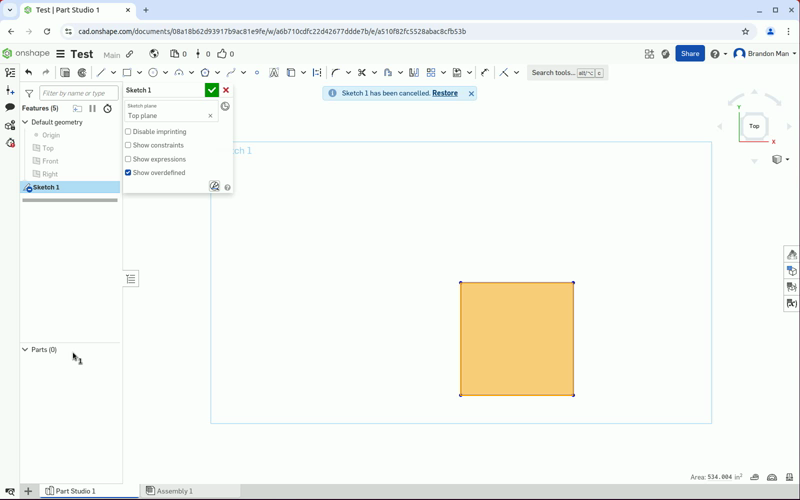
key(shift+y)
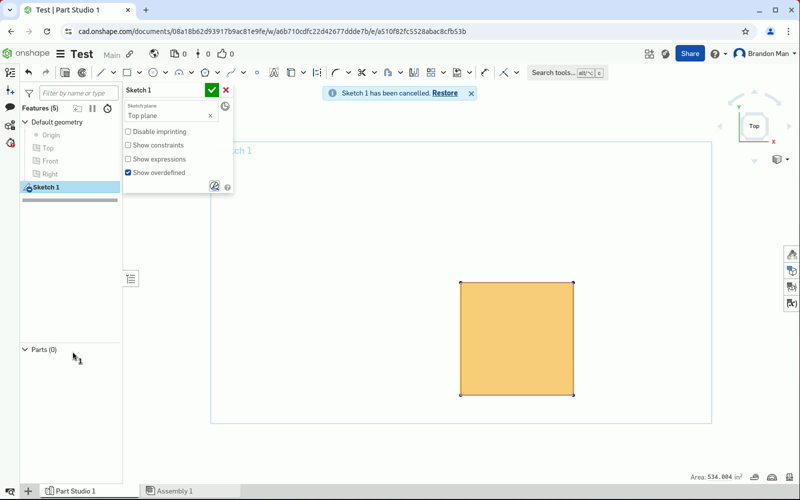
key(shift+e)
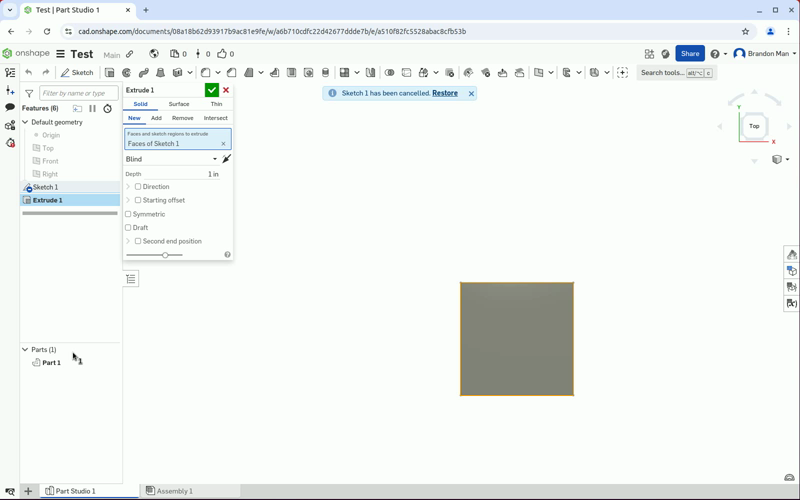
mouse_move(143, 106)
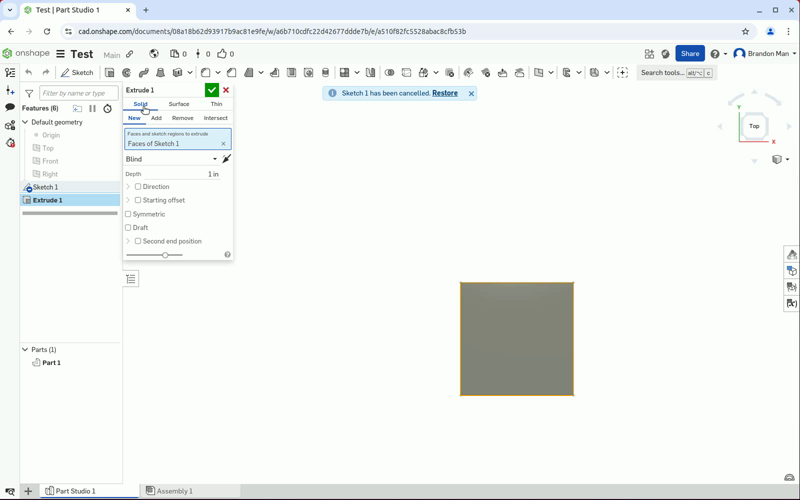
click(143, 106)
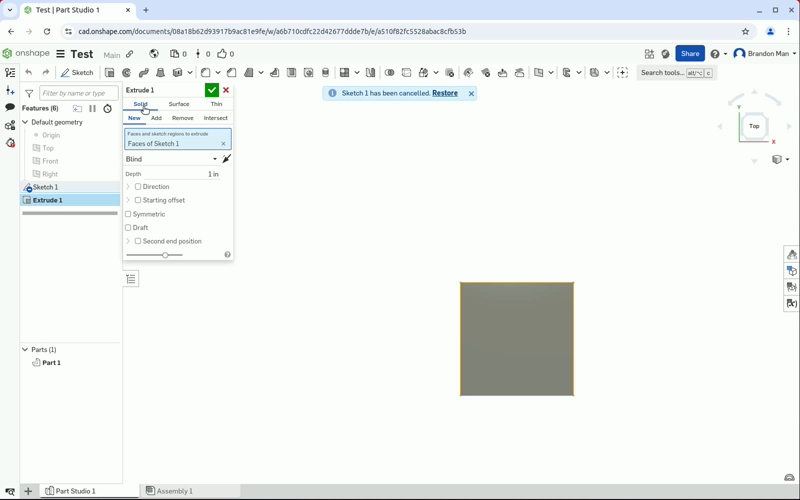
mouse_move(137, 120)
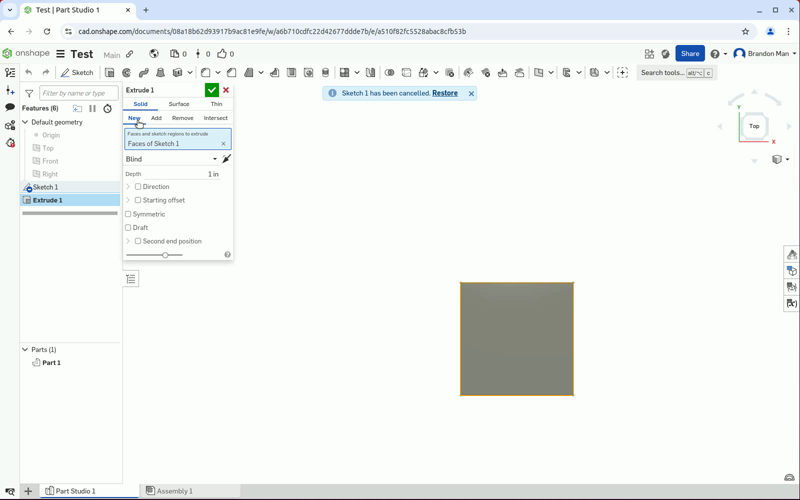
click(137, 120)
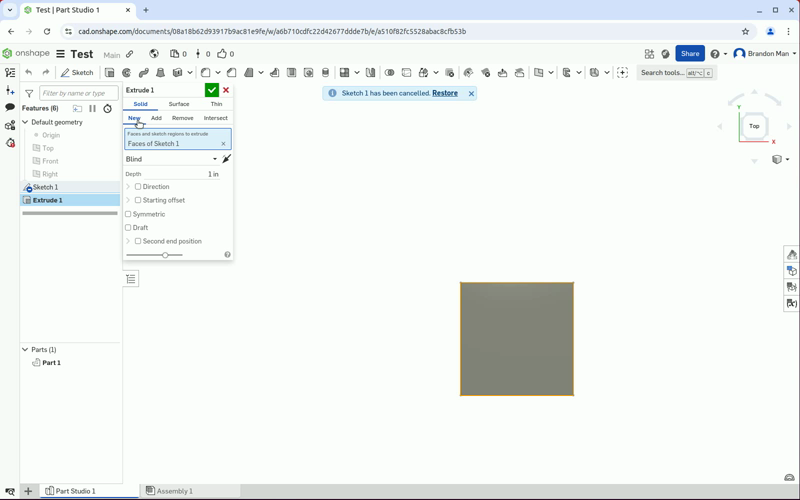
key(tab, 4)
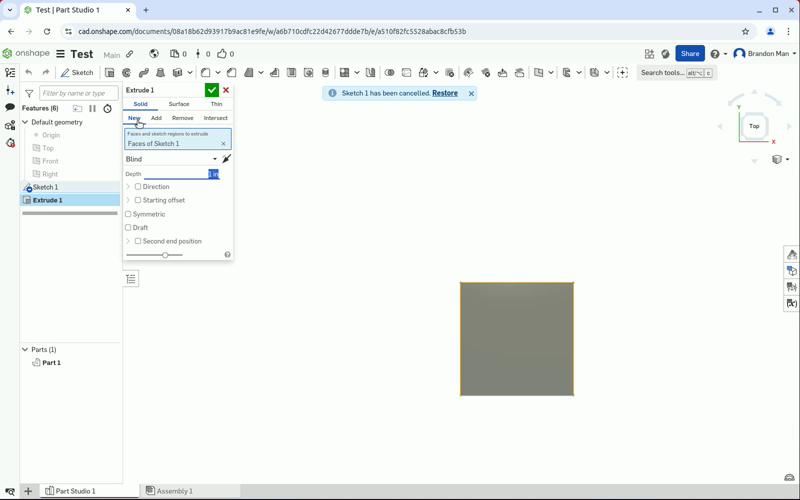
text(14.443)
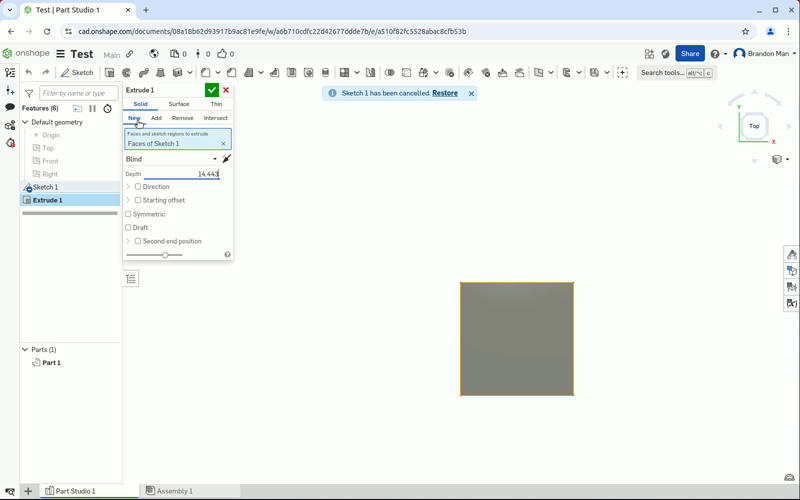
key(enter)
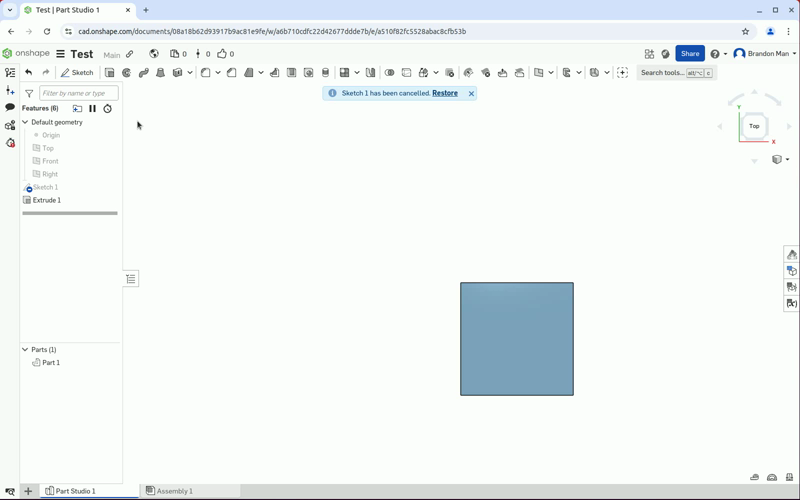
key(shift+h)
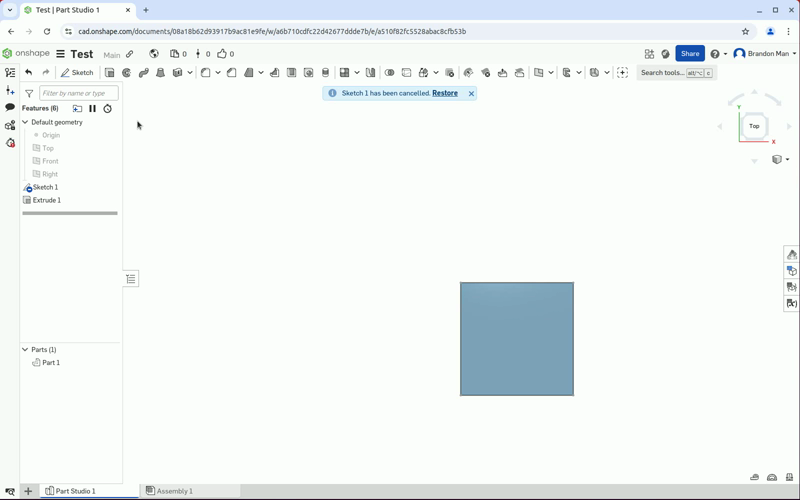
key(shift+h)
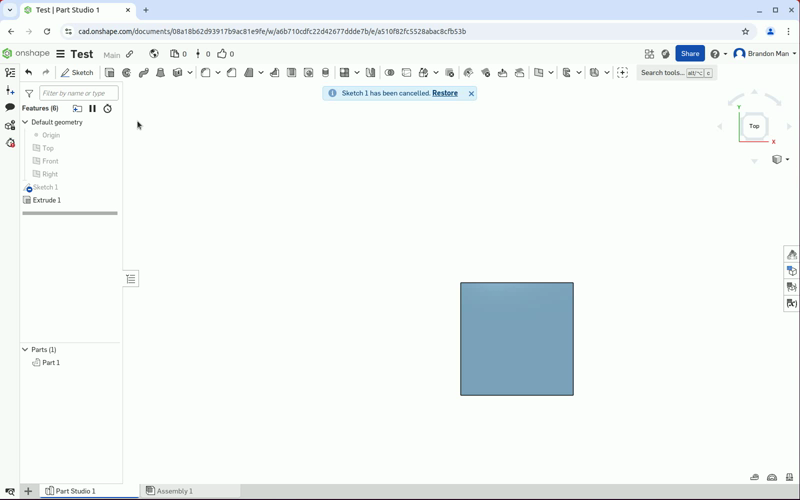
mouse_move(73, 189)
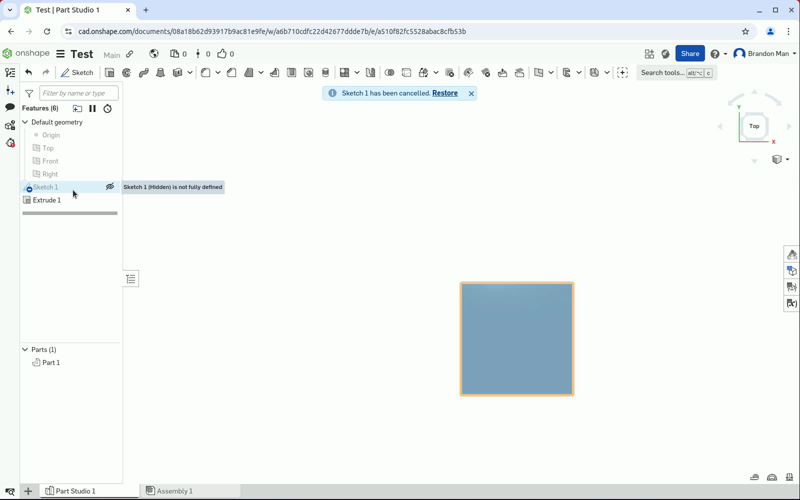
click(73, 189)
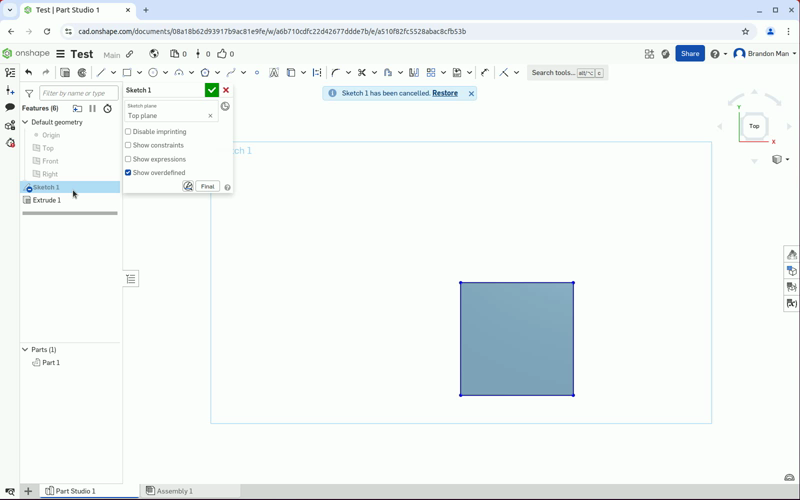
mouse_move(229, 92)
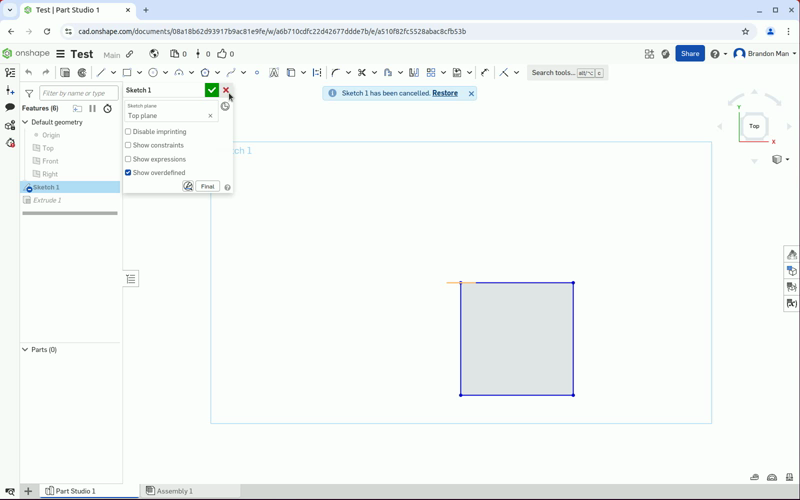
click(229, 92)
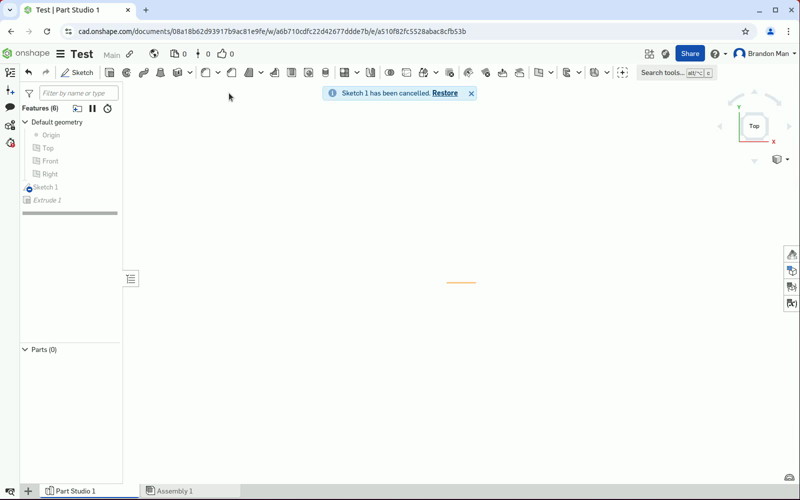
mouse_move(541, 75)
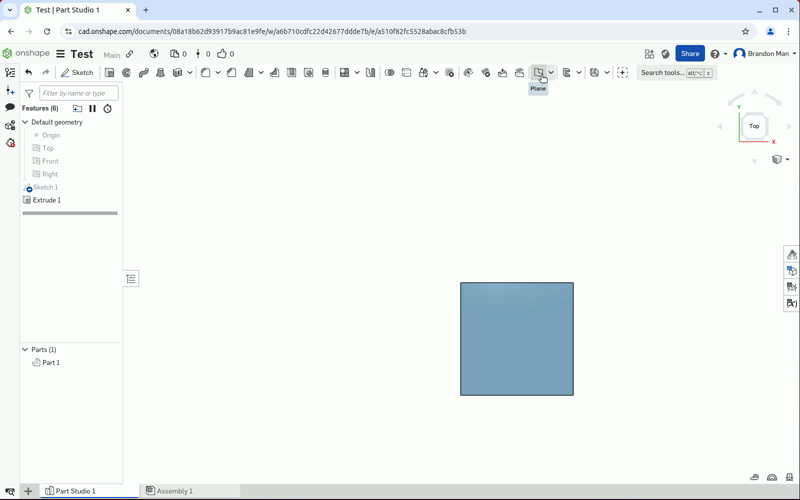
click(541, 75)
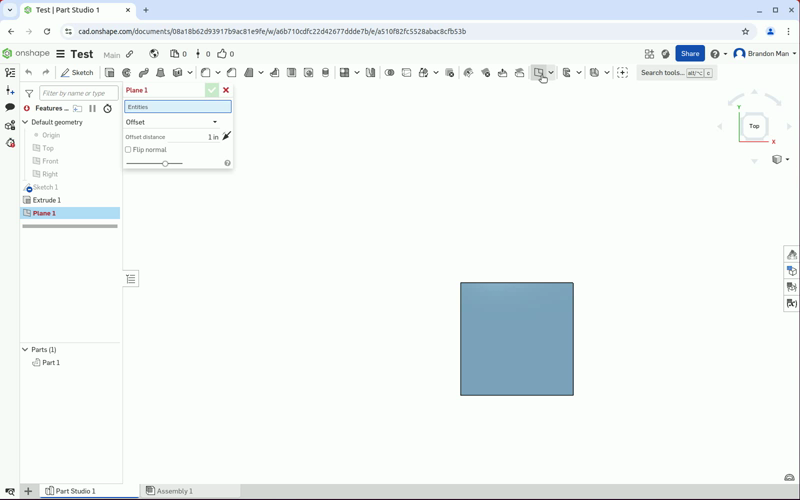
mouse_move(73, 150)
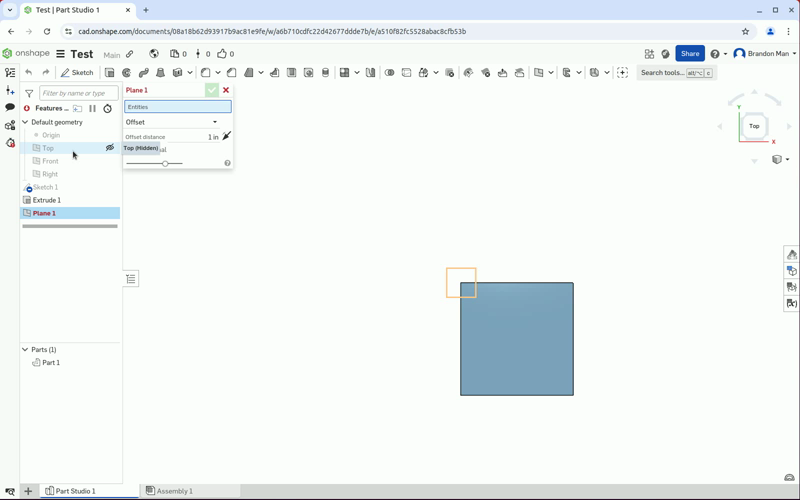
click(73, 150)
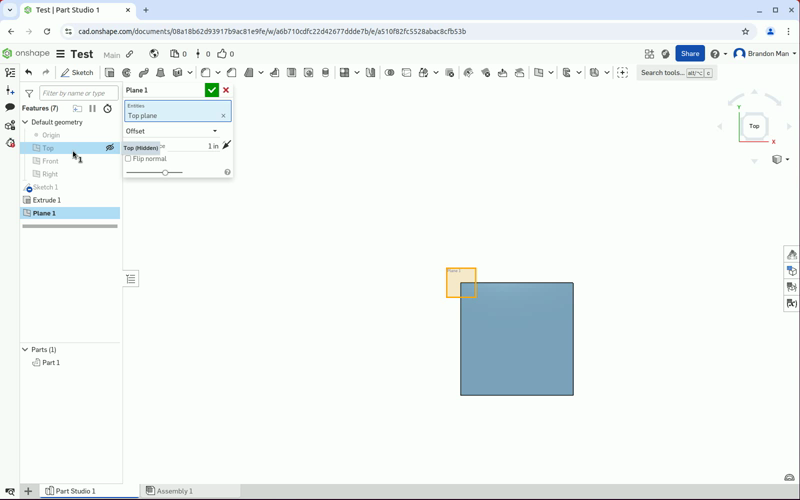
key(tab, 2)
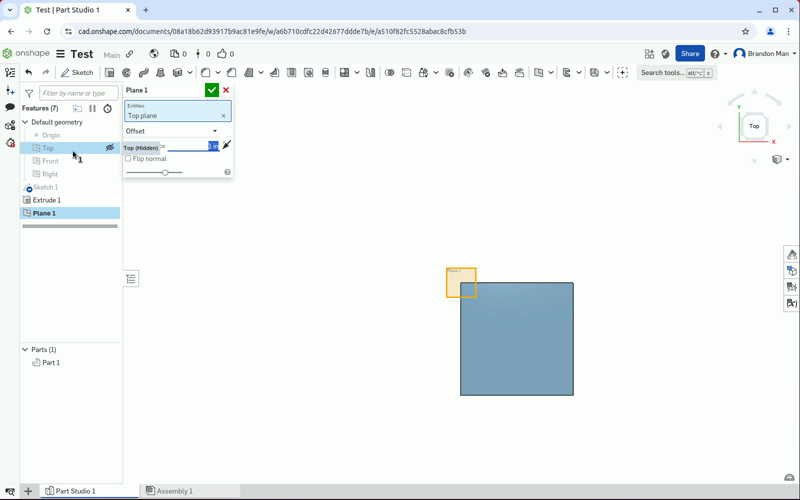
text(14.45)
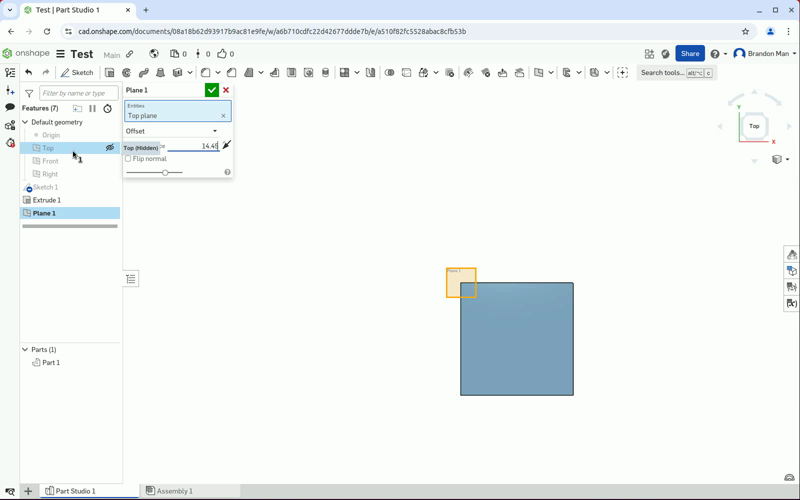
key(enter, 2)
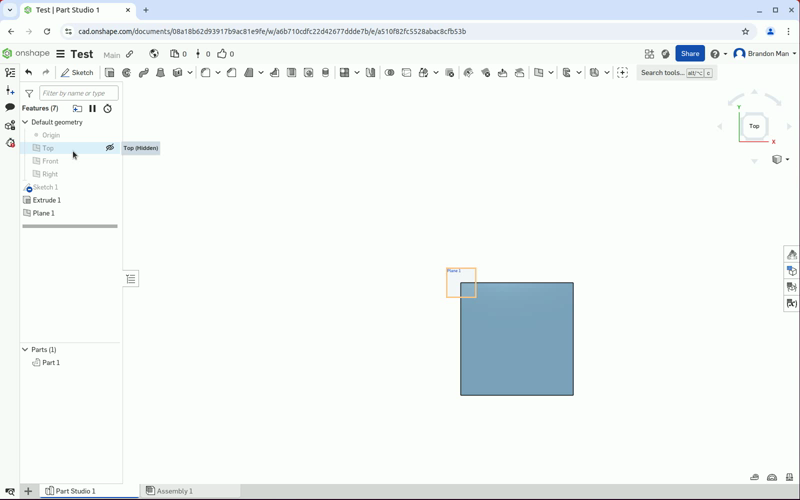
key(shift+s)
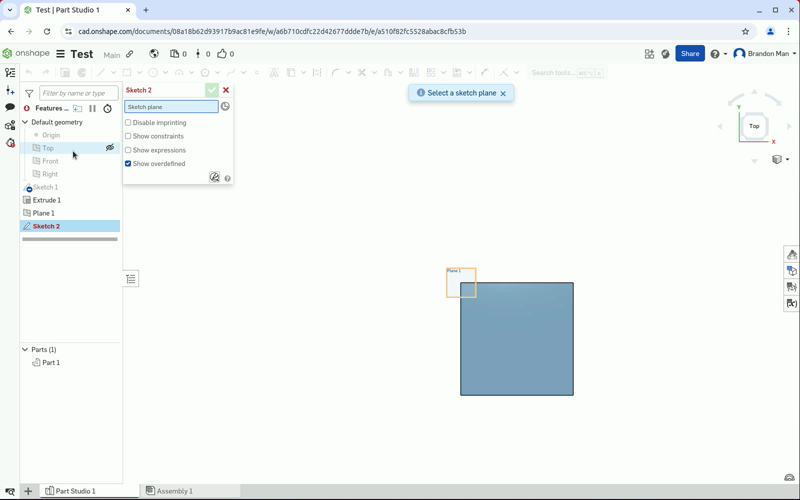
mouse_move(73, 215)
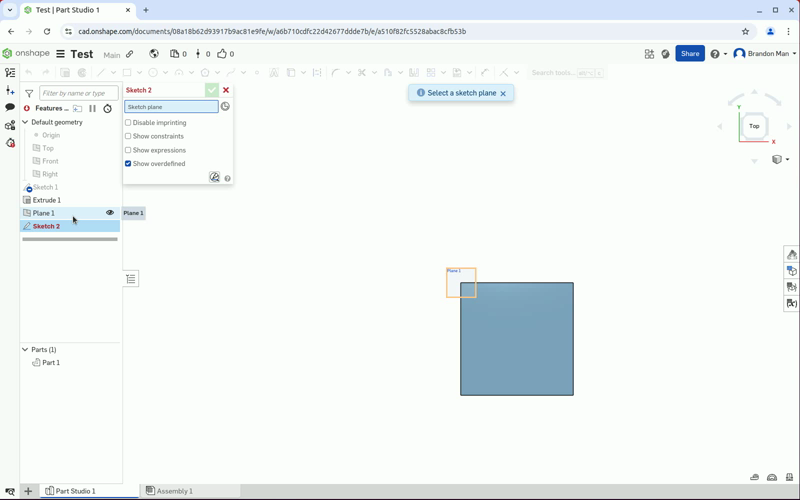
click(73, 215)
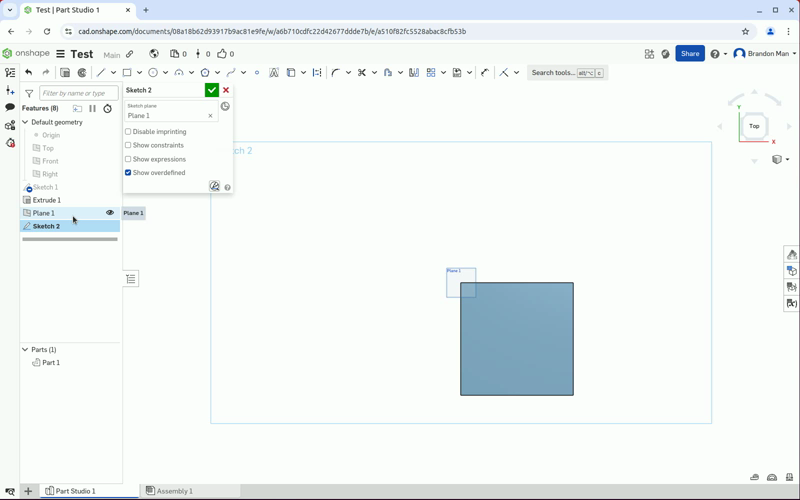
mouse_move(73, 352)
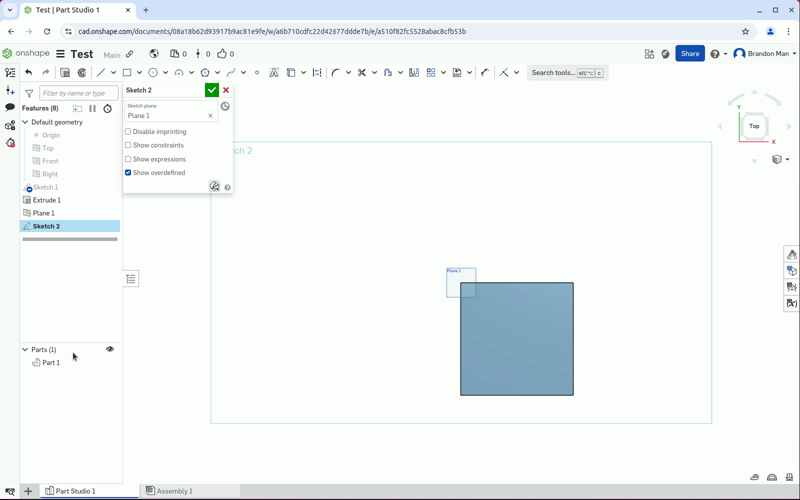
key(y)
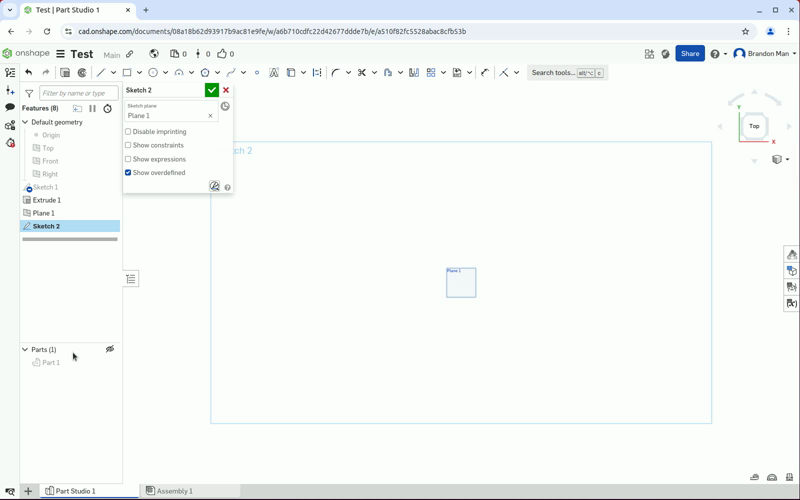
key(c)
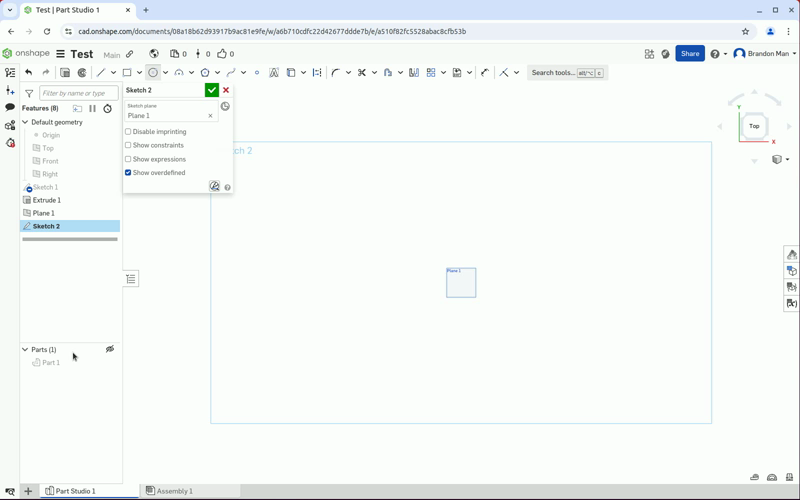
key_down(shift)
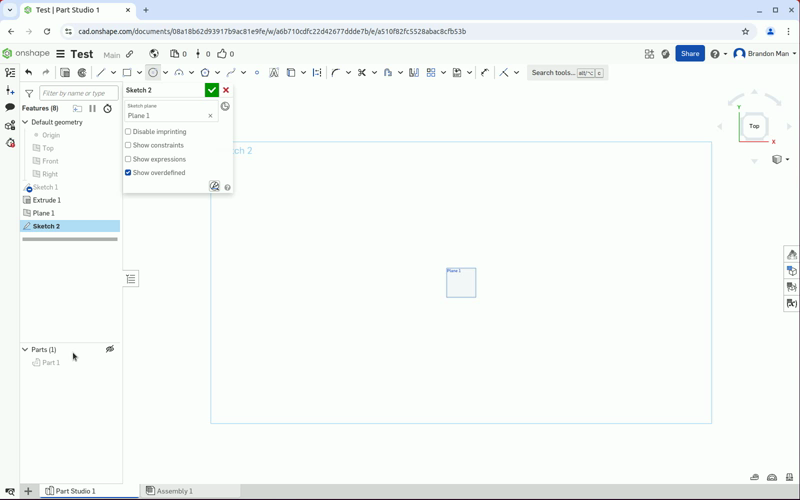
mouse_move(517, 339)
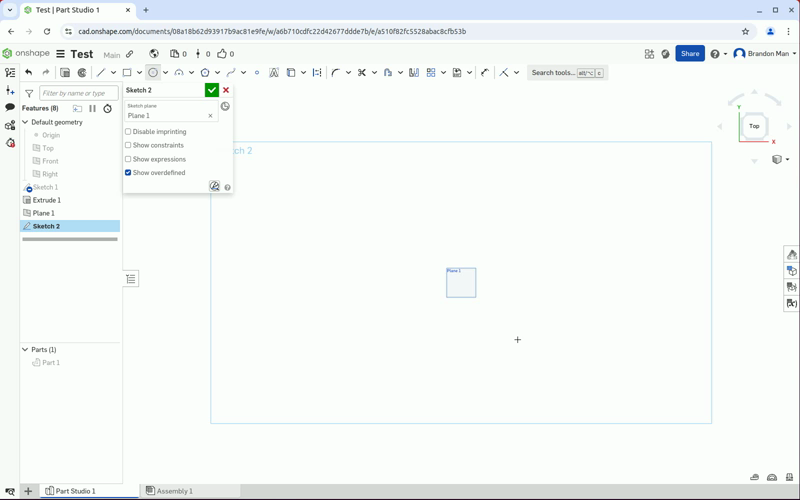
click(517, 339)
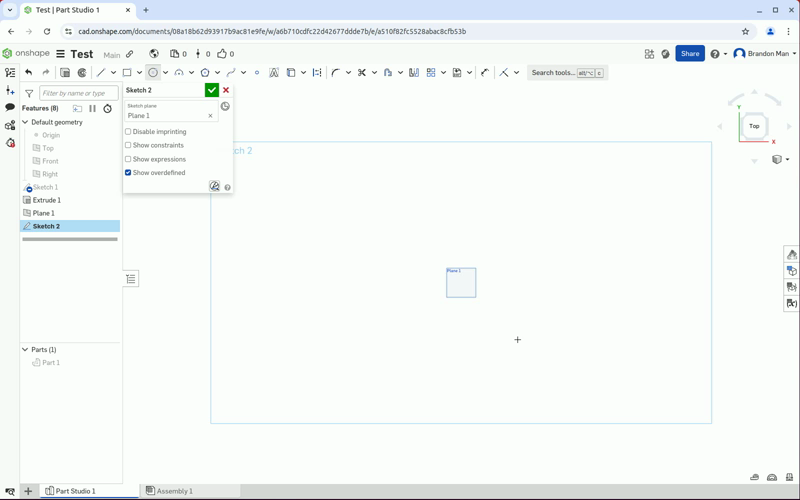
key_up(shift)
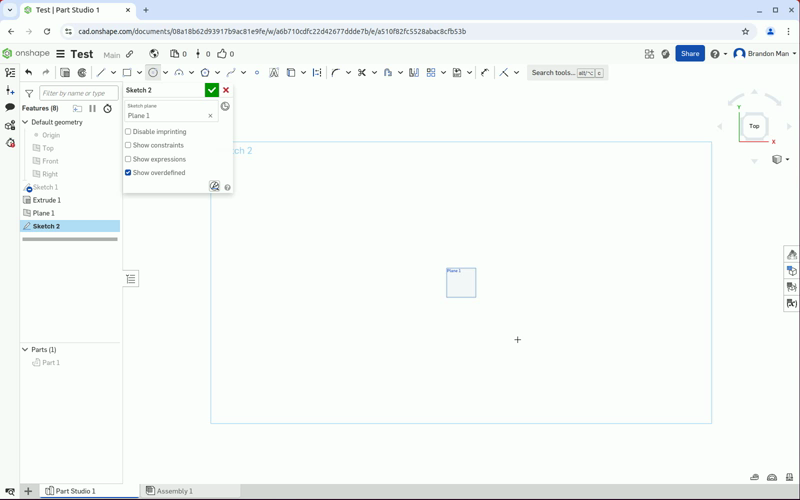
mouse_move(525, 339)
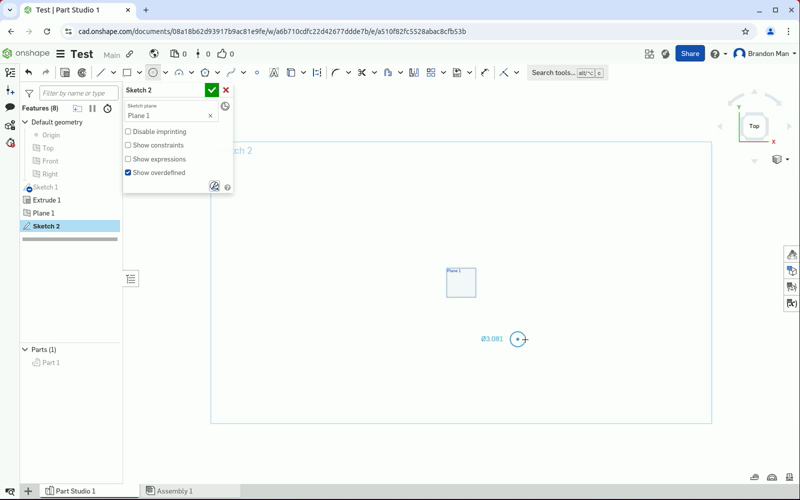
click(525, 339)
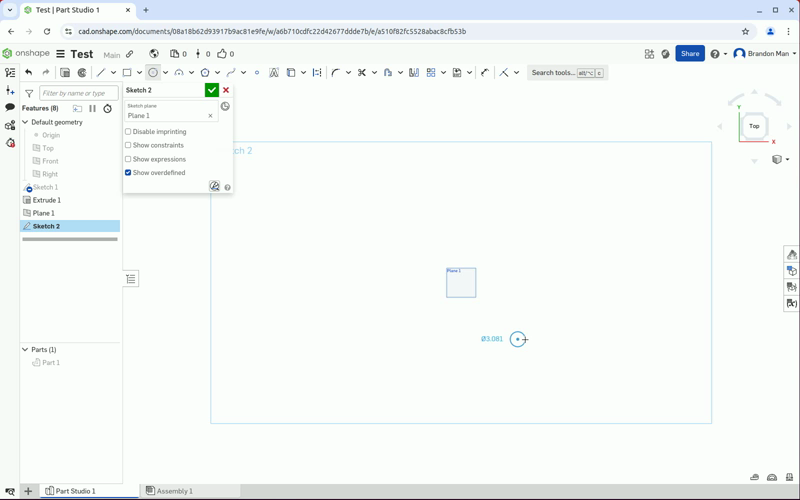
key(esc)
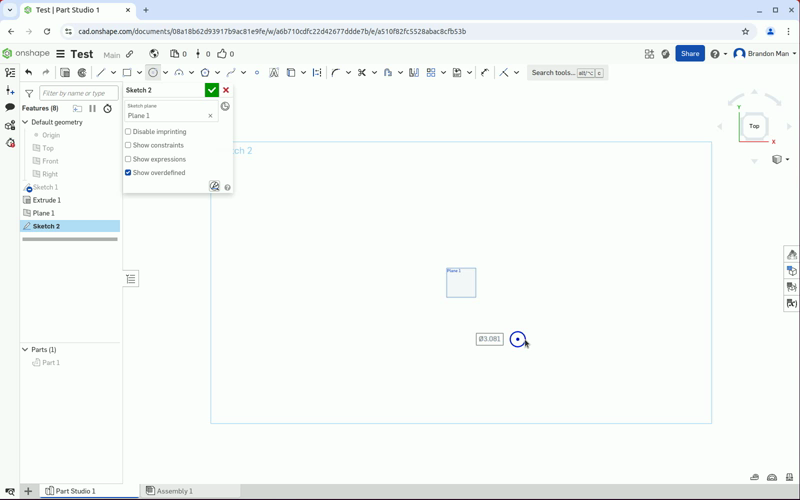
mouse_move(519, 340)
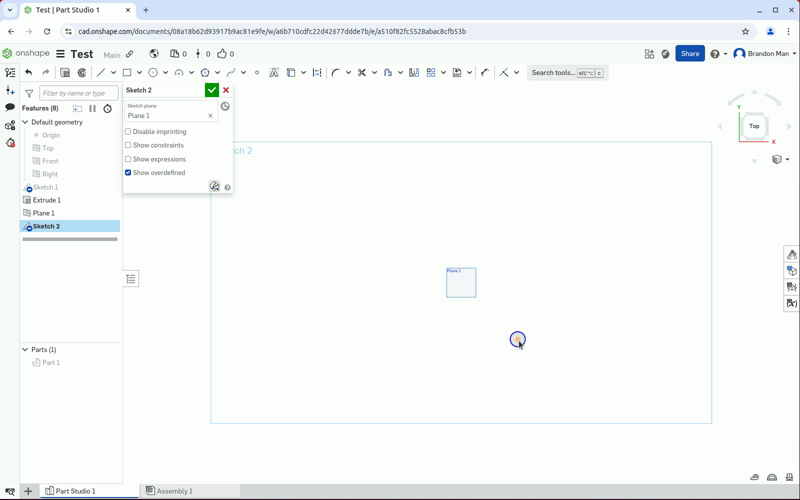
scroll(6)
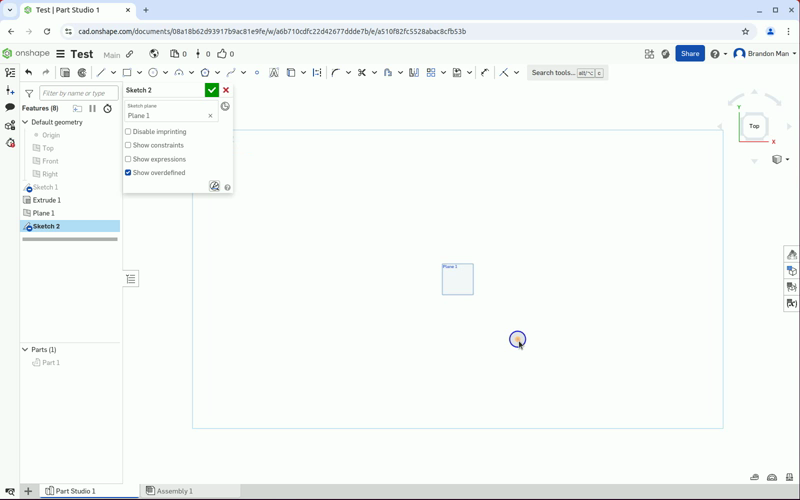
scroll(6)
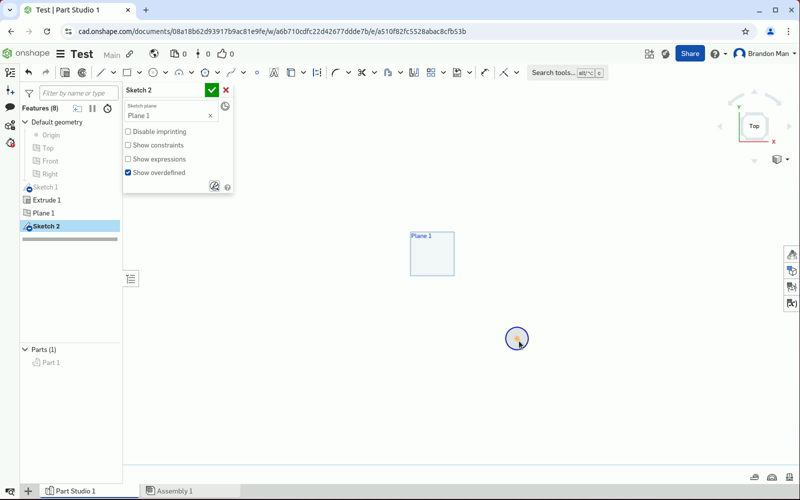
scroll(6)
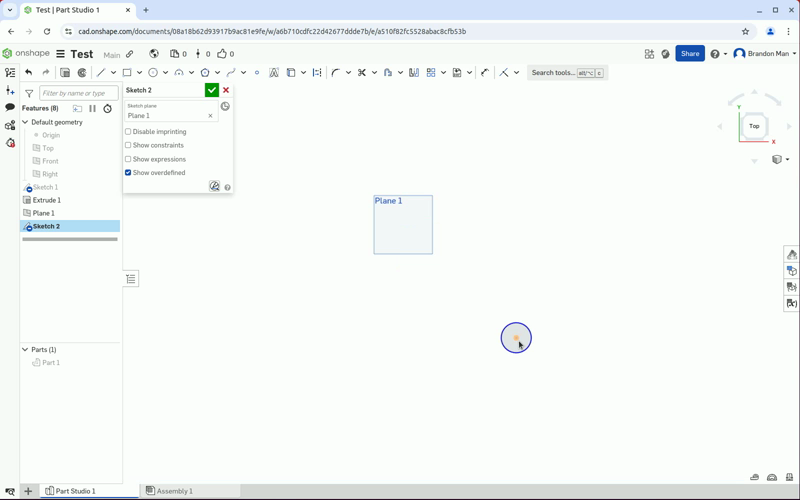
scroll(6)
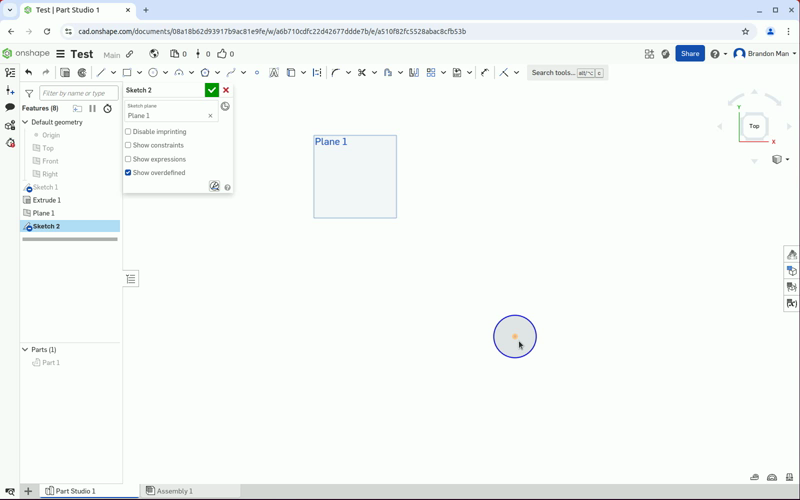
scroll(6)
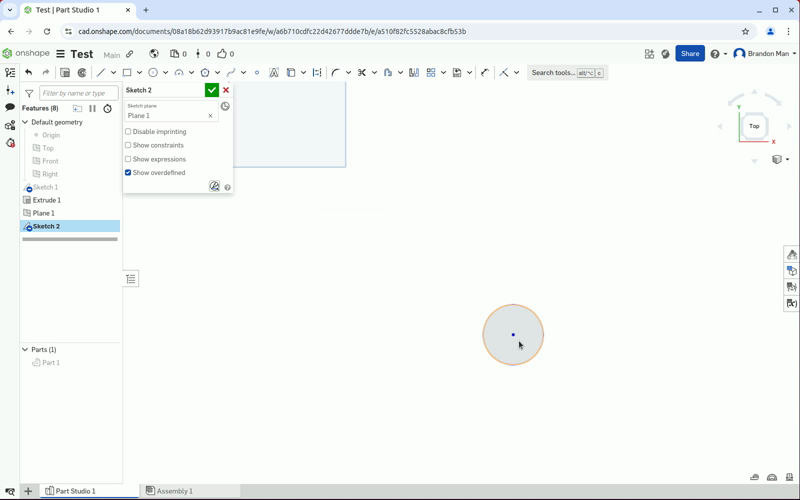
scroll(6)
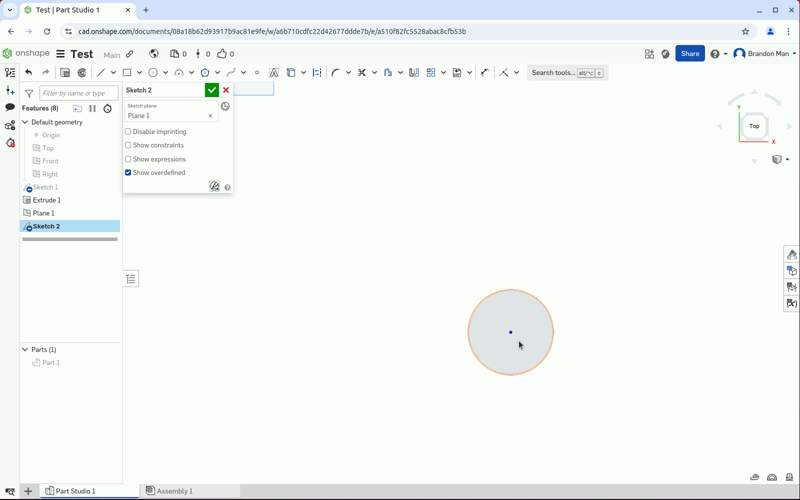
scroll(6)
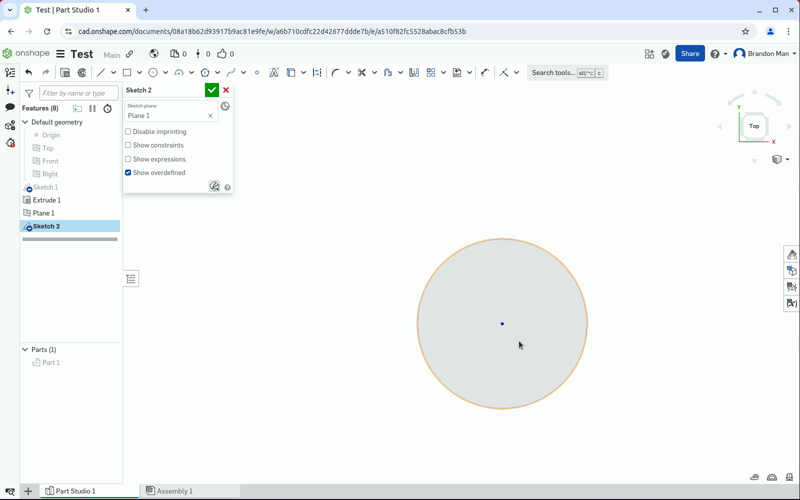
click(519, 340)
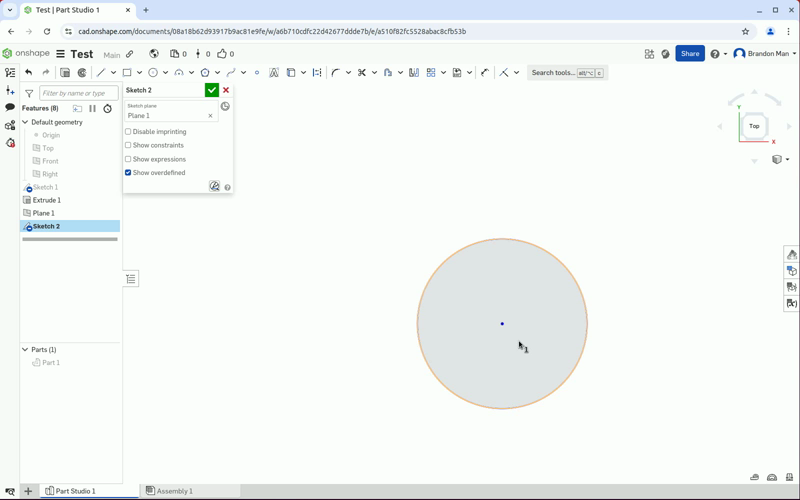
scroll(-6)
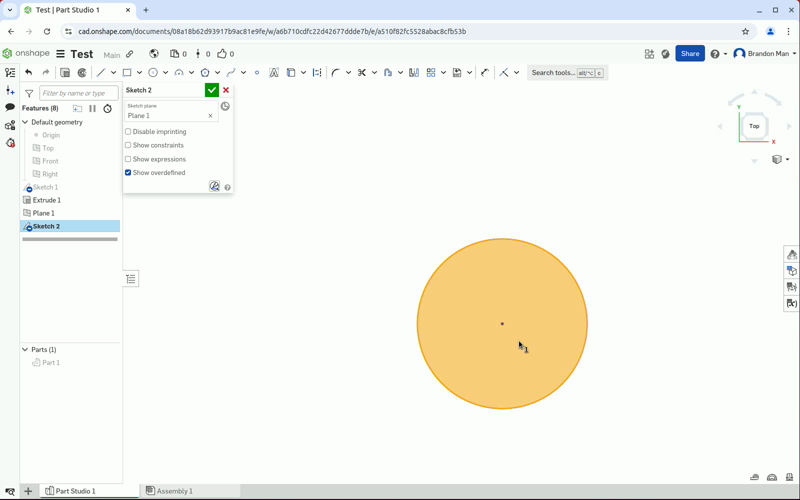
scroll(-6)
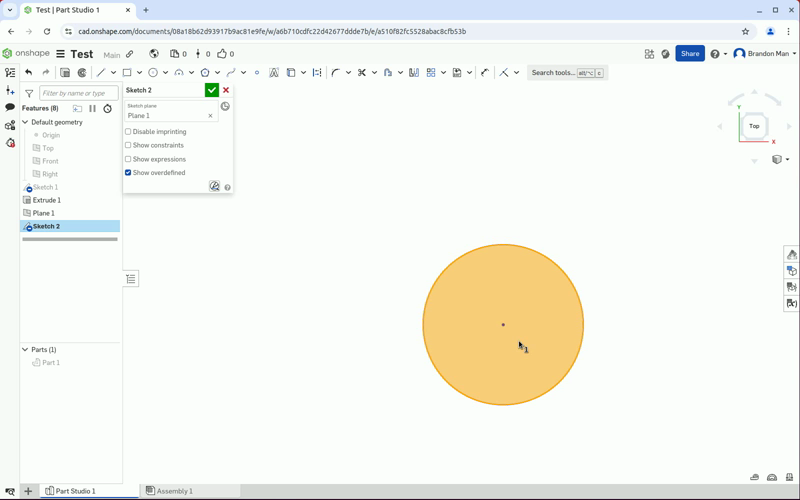
scroll(-6)
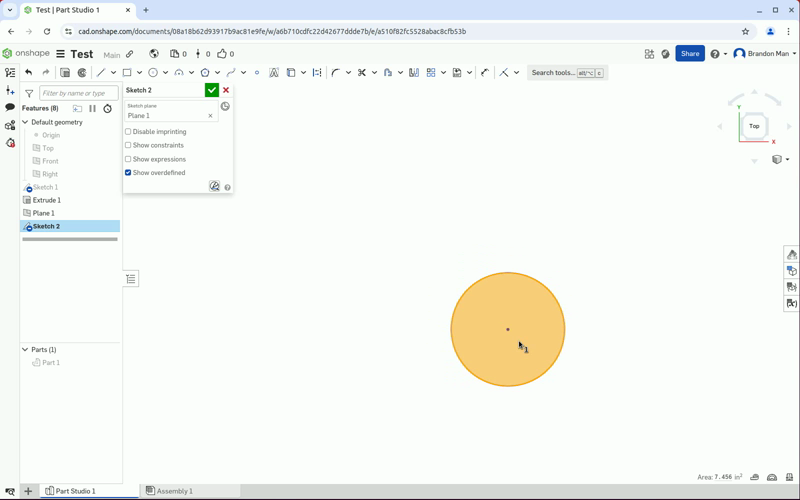
scroll(-6)
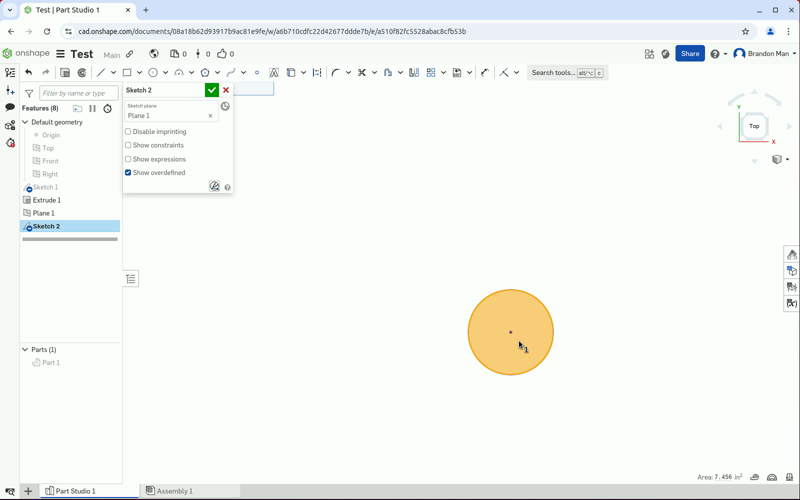
scroll(-6)
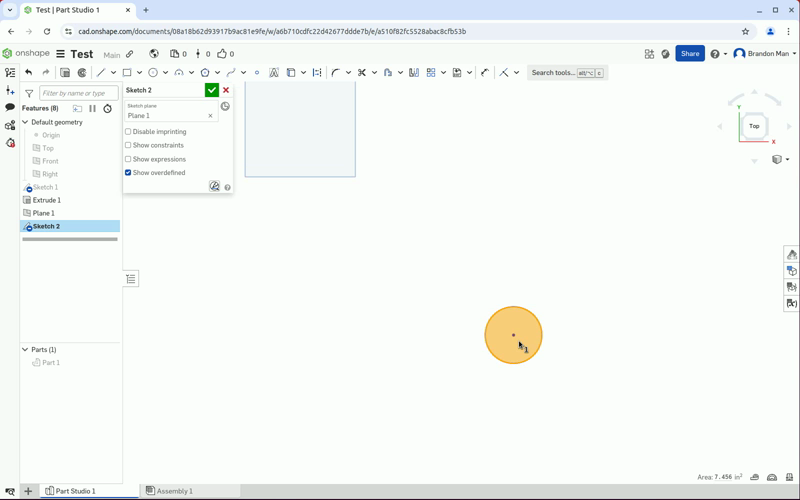
scroll(-6)
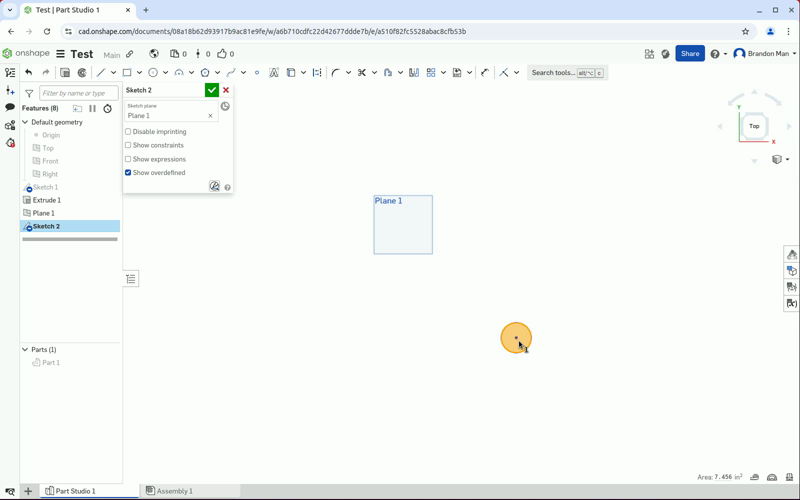
scroll(-6)
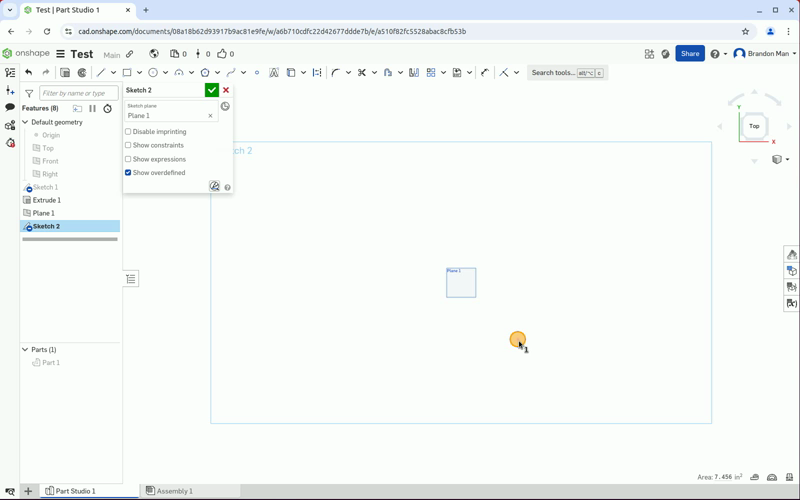
mouse_move(73, 352)
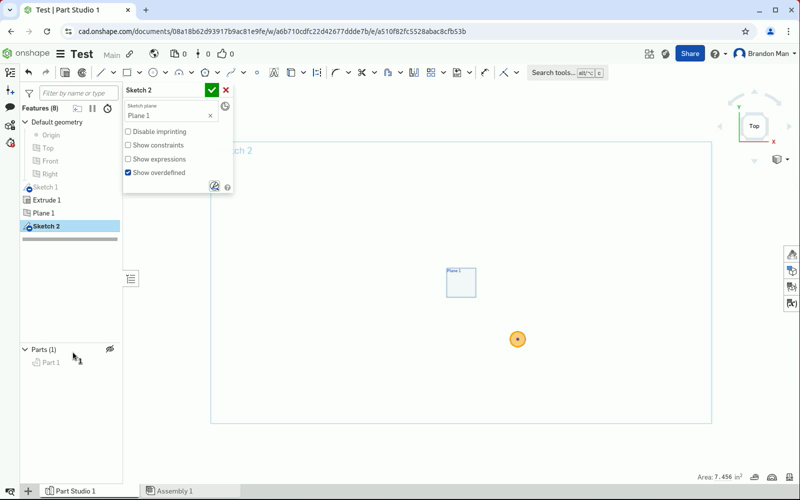
key(shift+y)
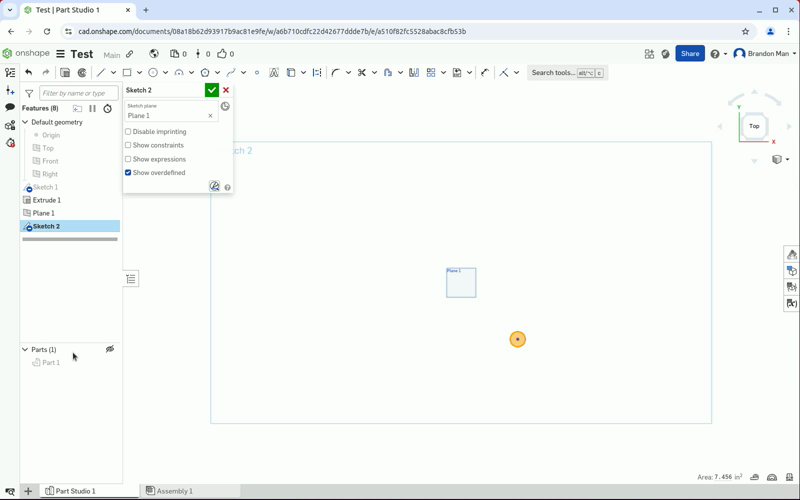
key(shift+e)
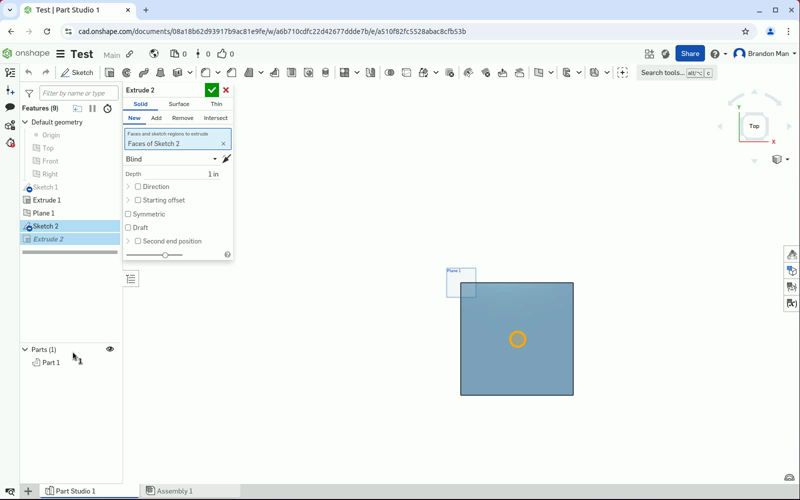
mouse_move(143, 106)
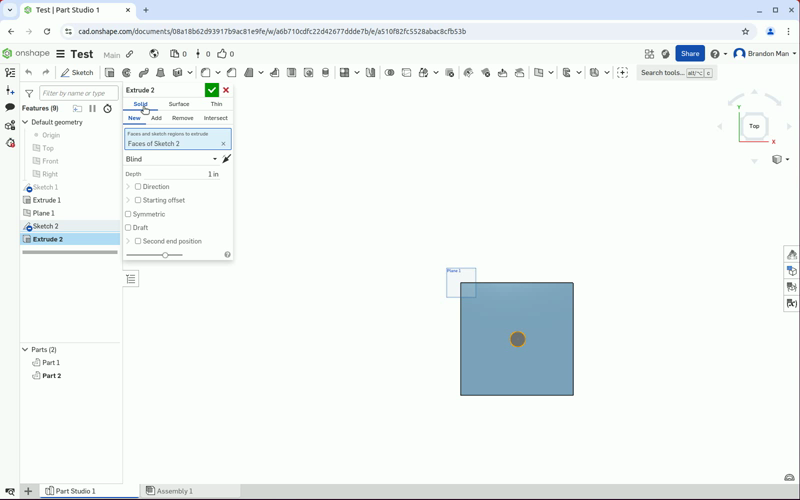
click(143, 106)
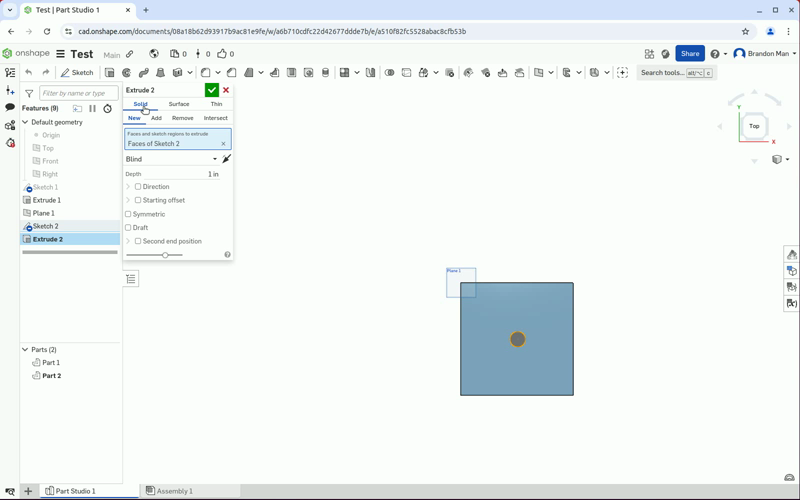
mouse_move(186, 120)
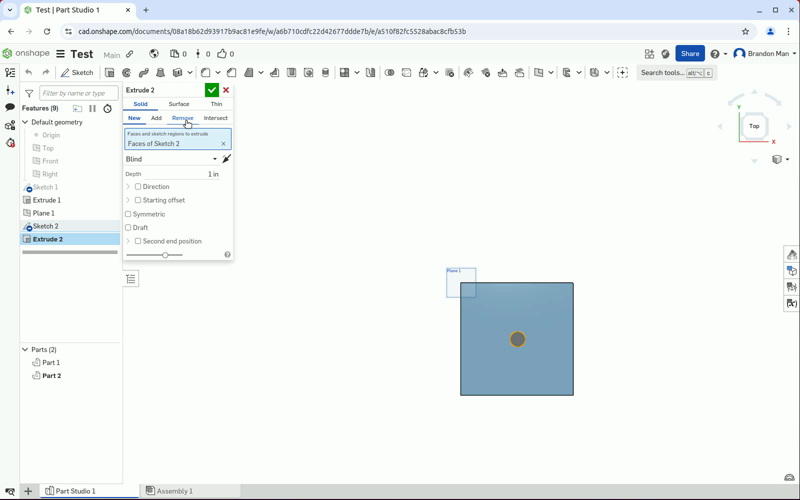
click(186, 120)
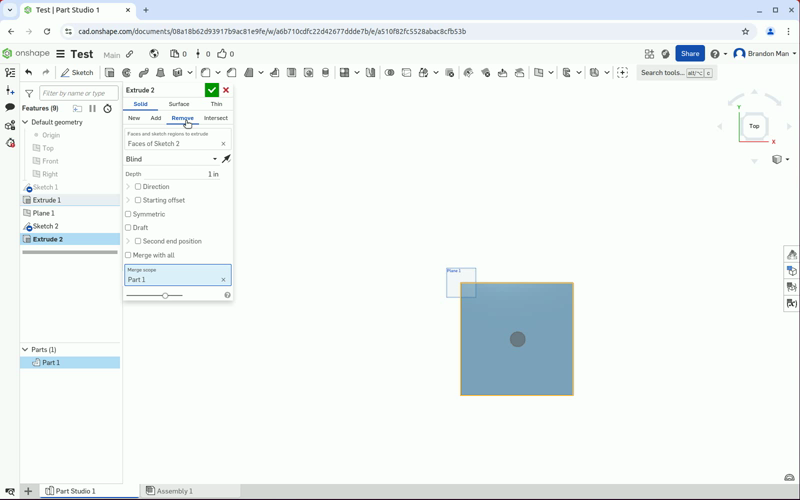
key(tab, 4)
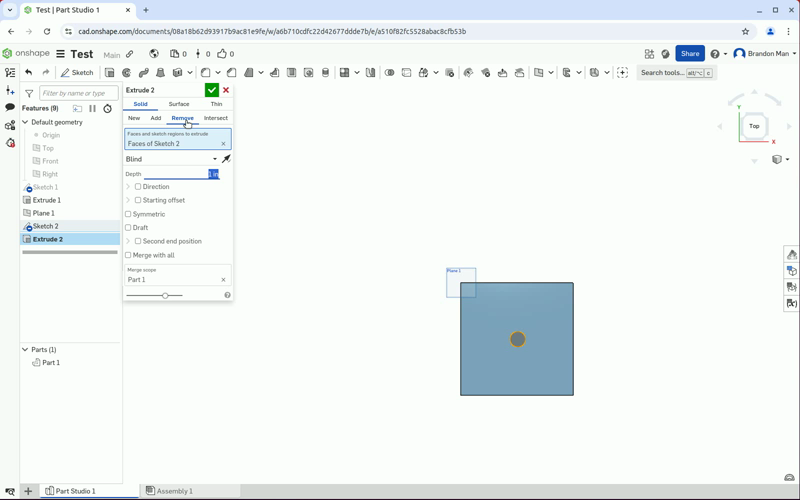
text(0.241)
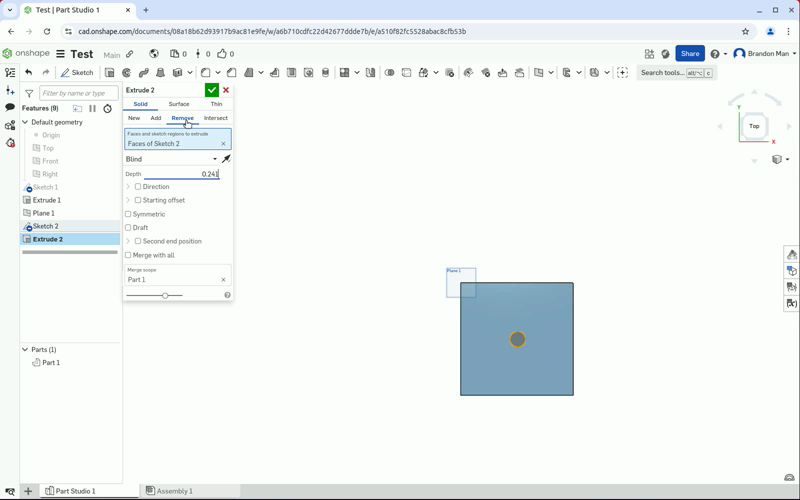
key(tab, 6)
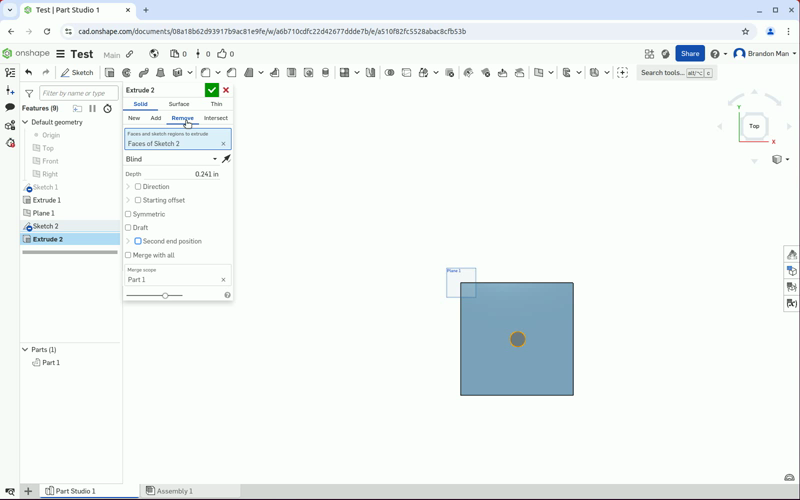
key(space)
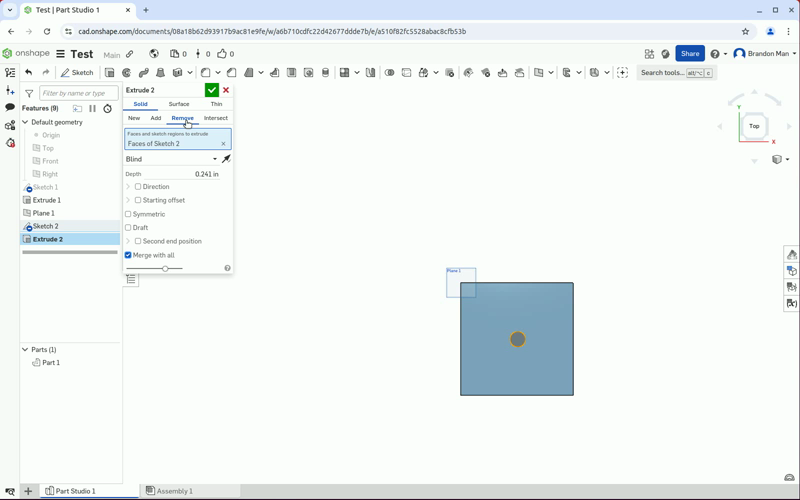
key(enter)
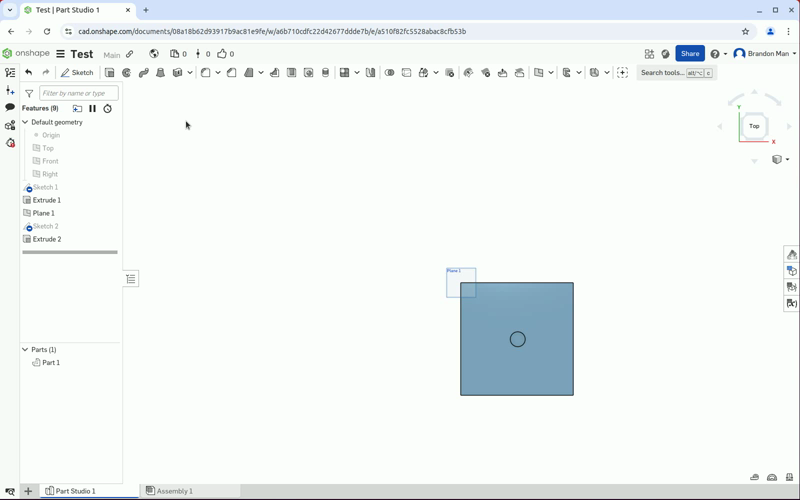
key(shift+h)
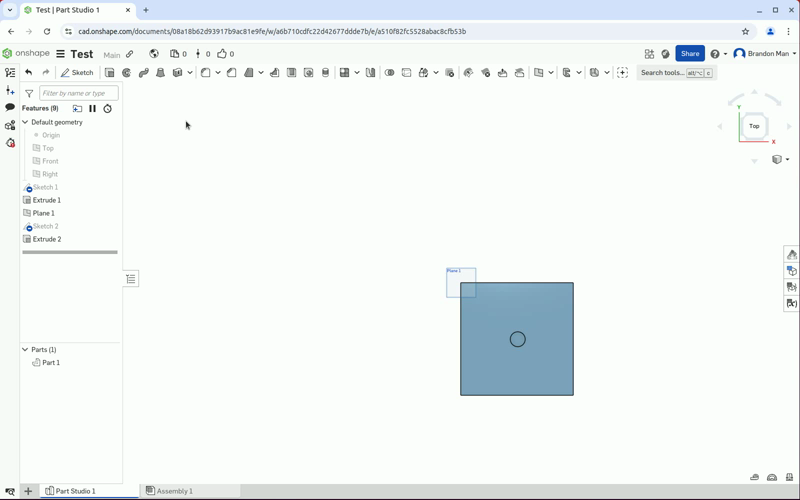
key(shift+h)
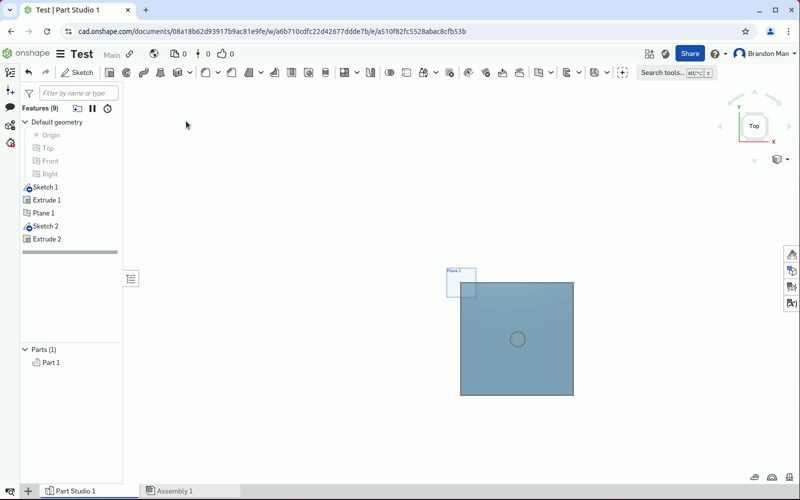
key(shift+7)
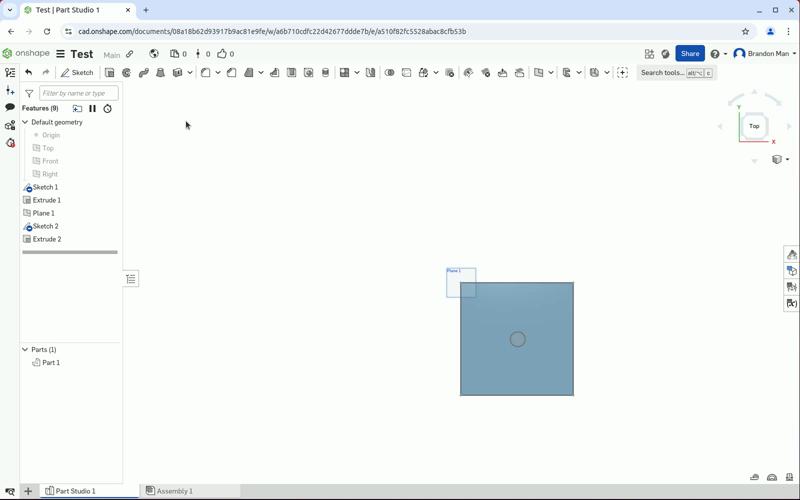
key(up, 3)
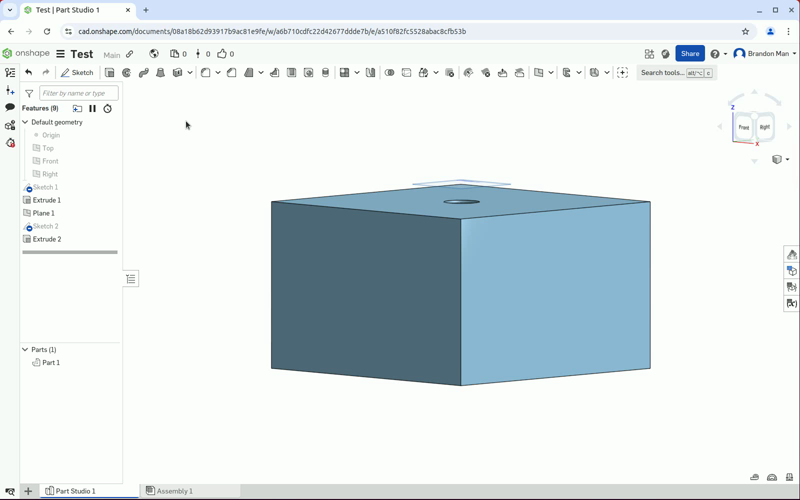
key(left, 3)
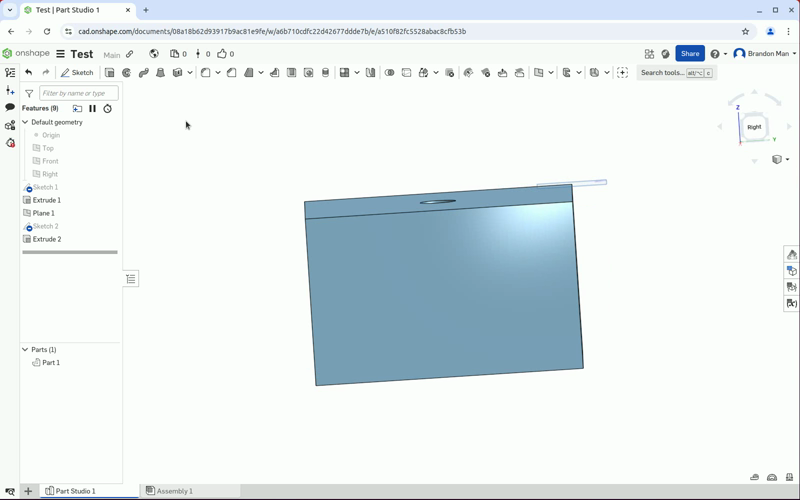
key(right, 3)
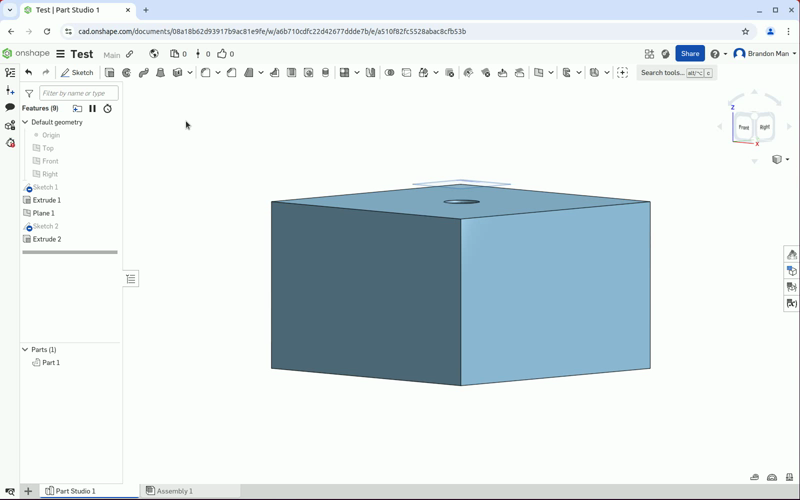
key(down, 3)
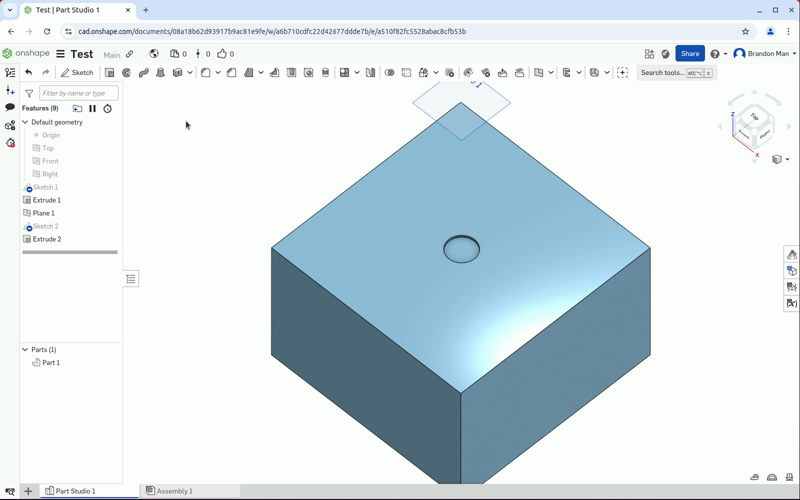
mouse_move(73, 189)
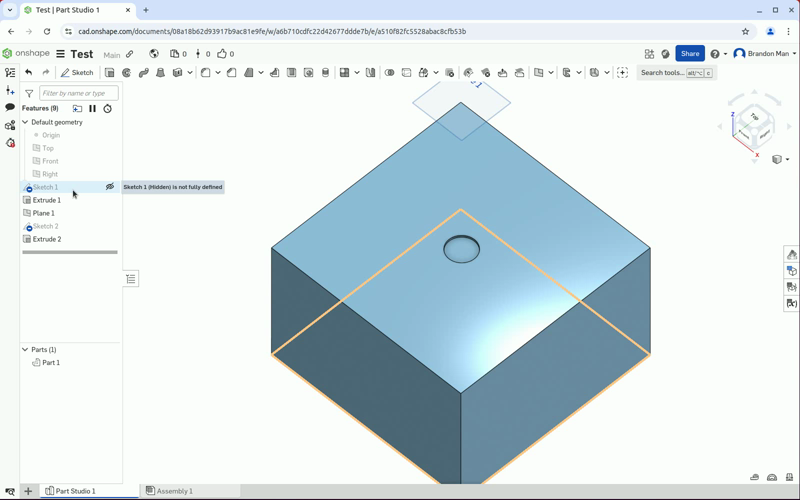
click(73, 189)